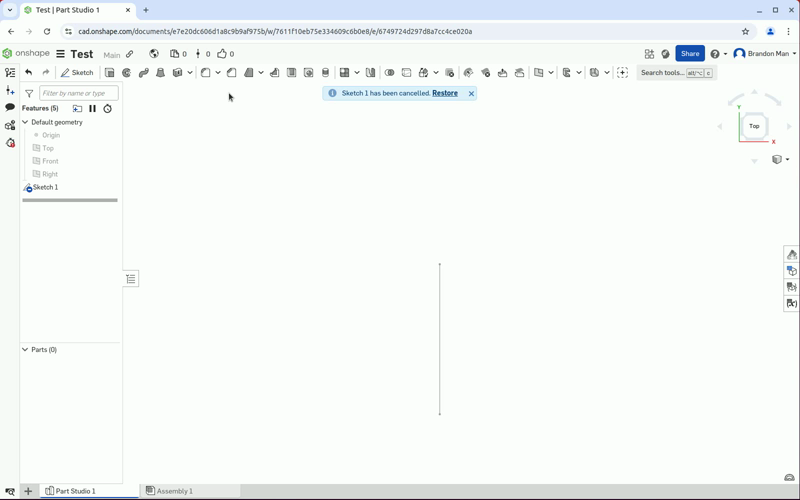
key(shift+h)
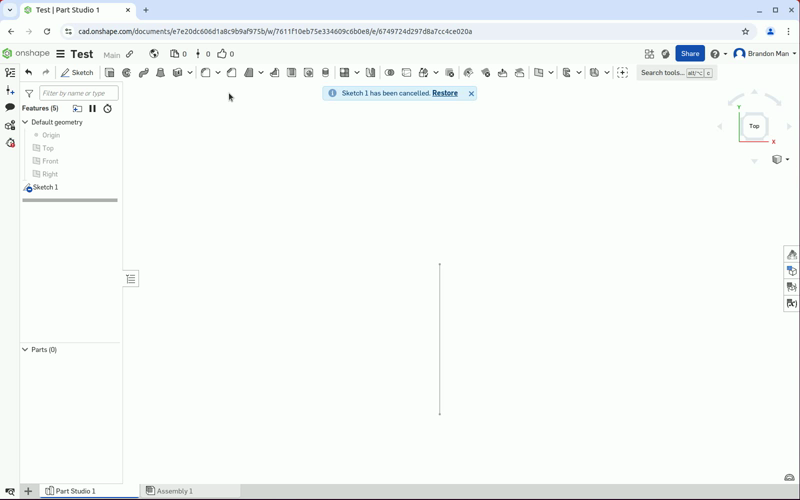
key(shift+s)
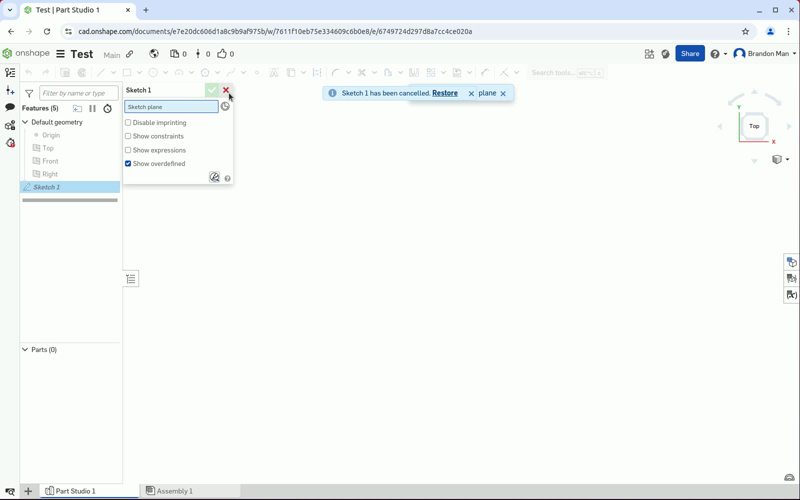
mouse_move(73, 150)
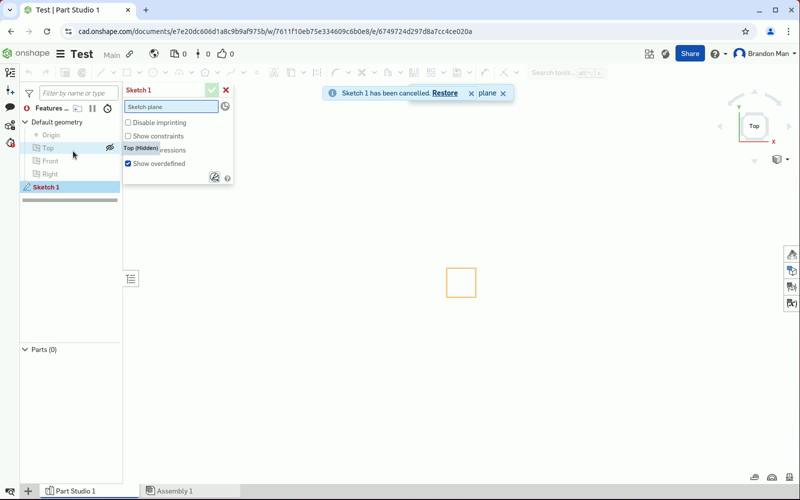
click(73, 150)
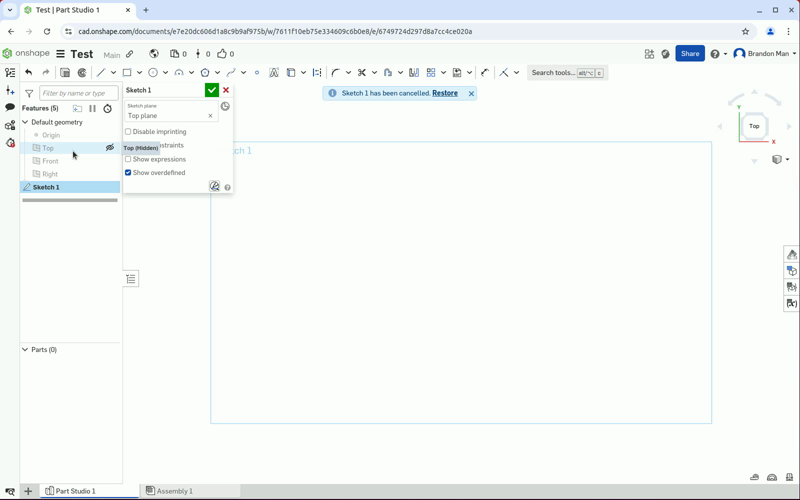
mouse_move(73, 352)
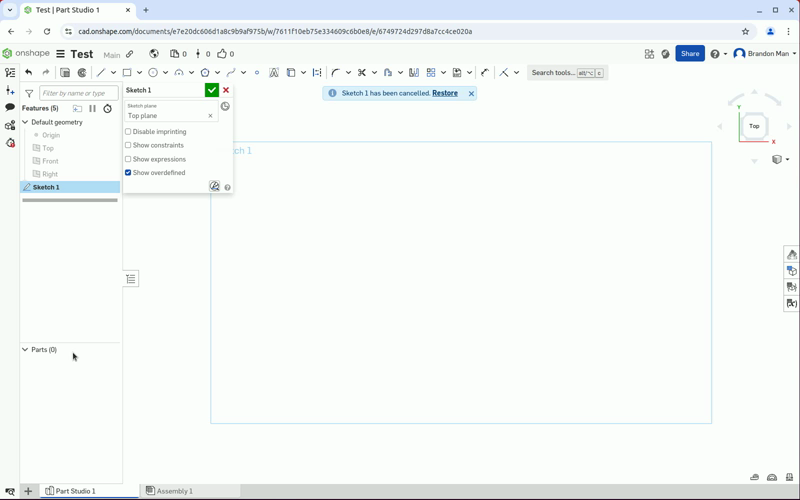
key(y)
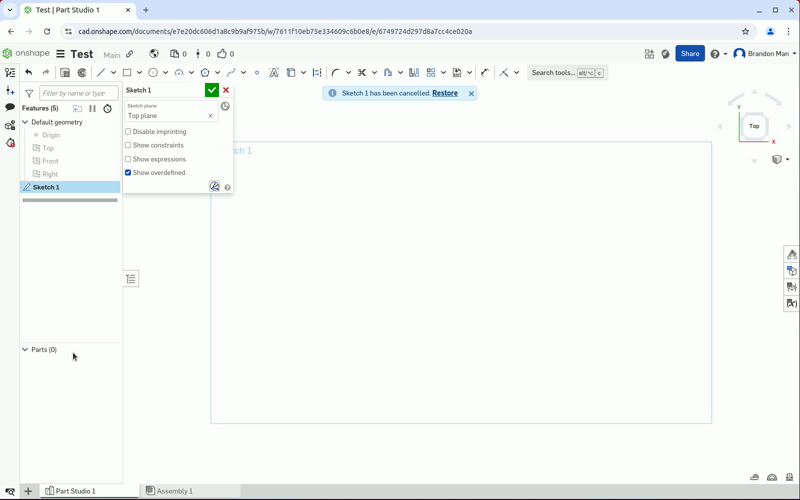
key(l)
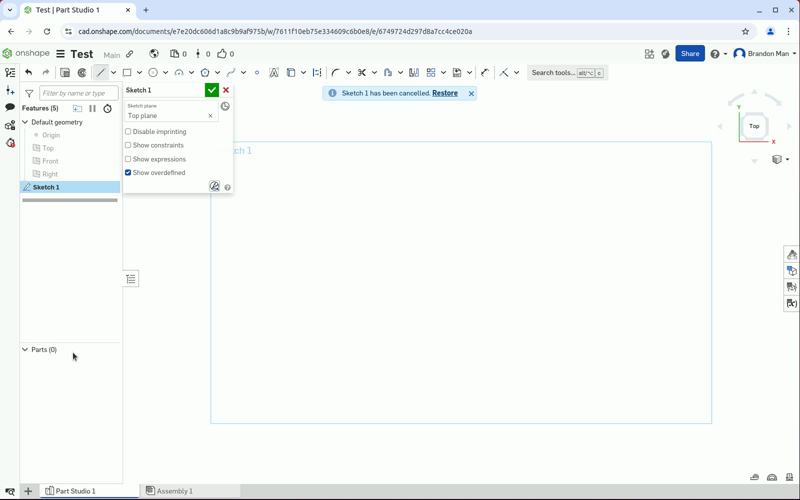
key_down(shift)
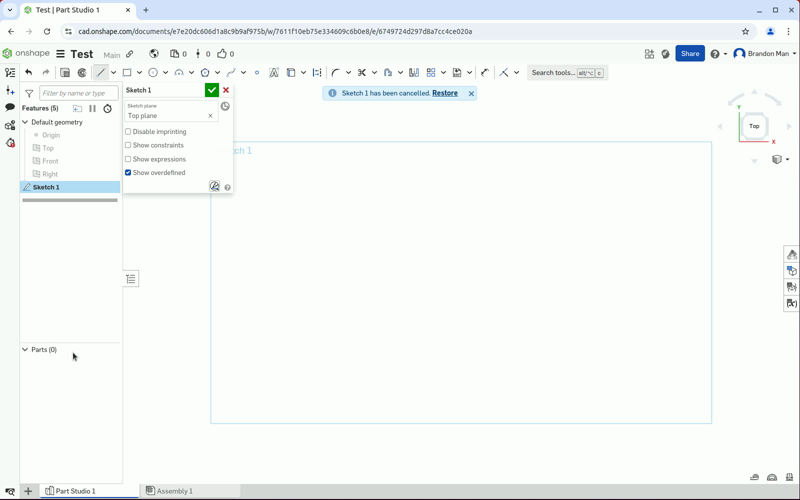
mouse_move(437, 380)
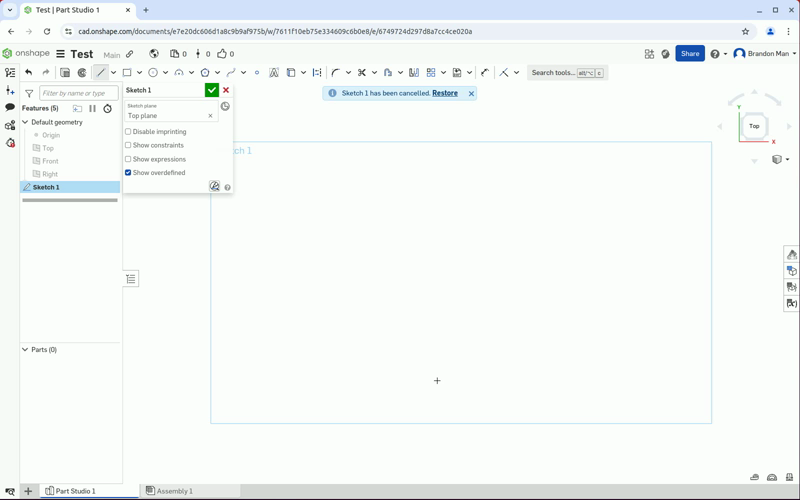
click(437, 380)
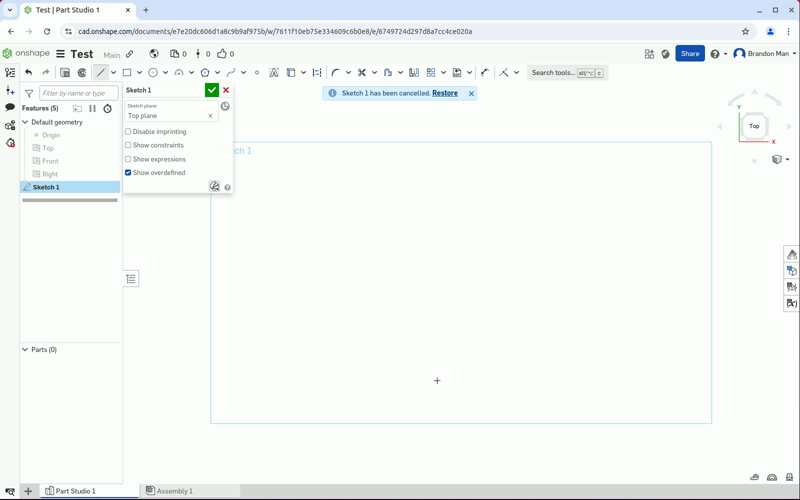
key_up(shift)
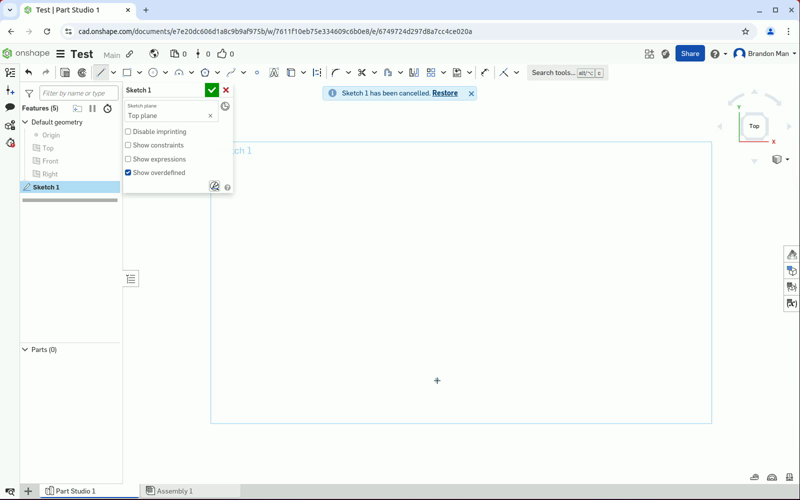
key_down(shift)
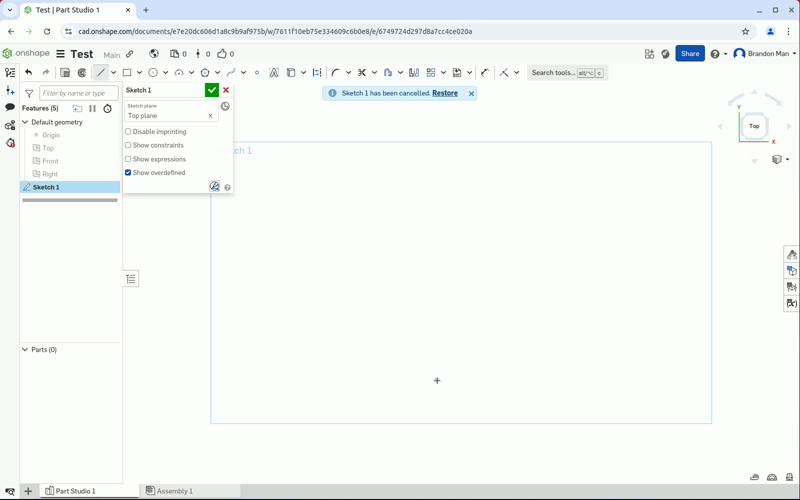
mouse_move(467, 380)
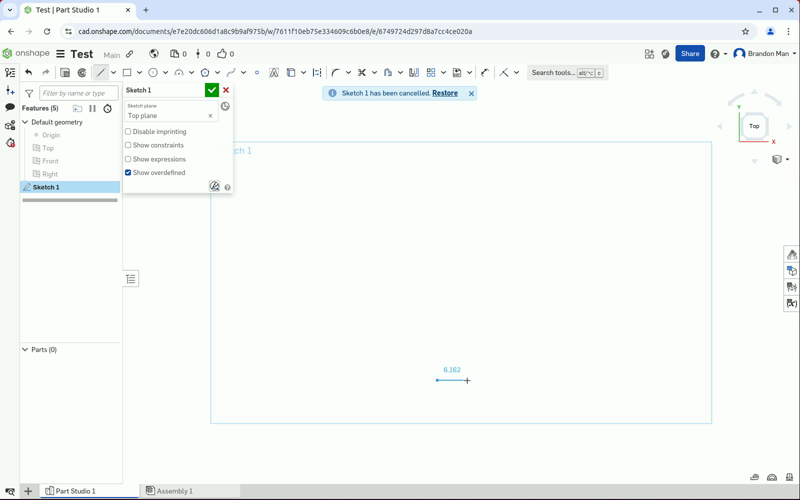
mouse_move(482, 380)
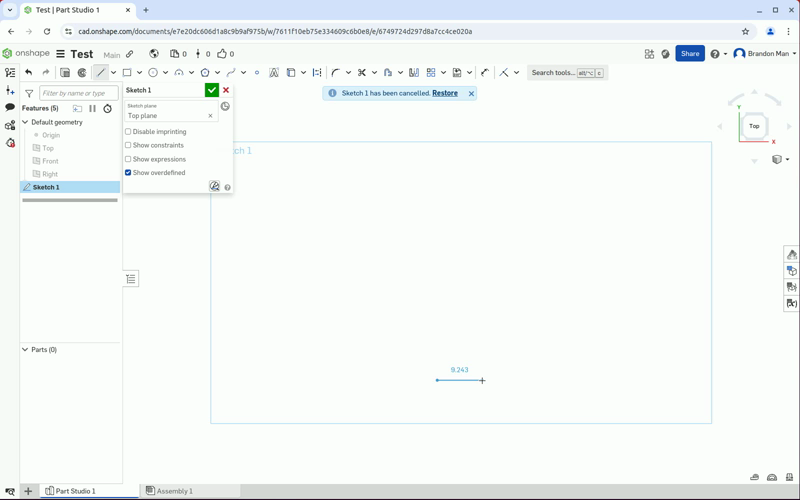
click(482, 380)
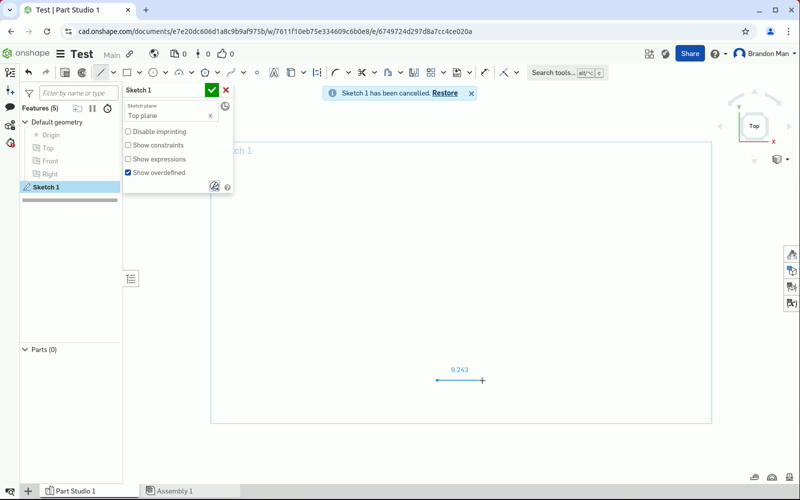
key_up(shift)
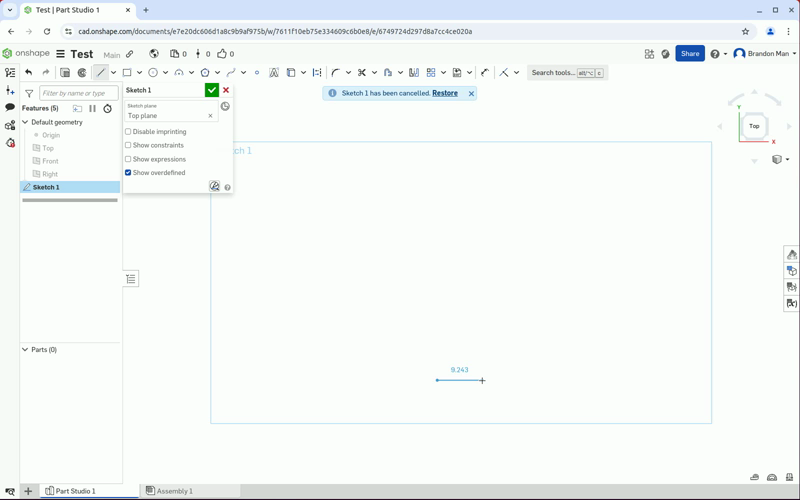
key_down(shift)
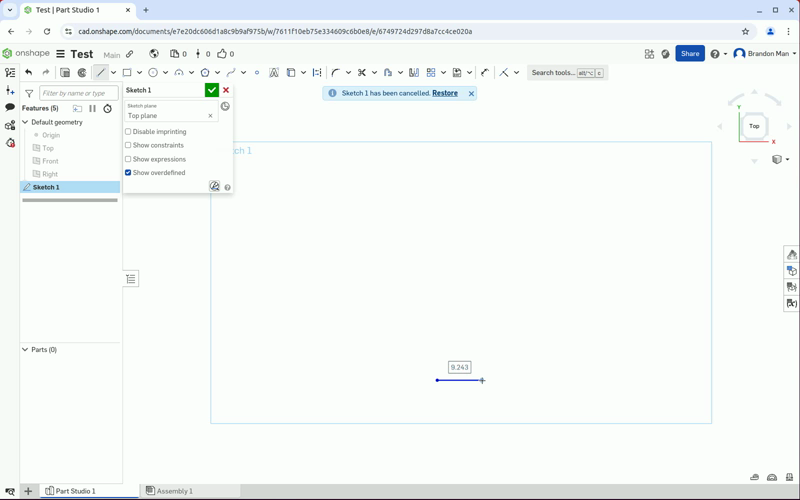
mouse_move(482, 186)
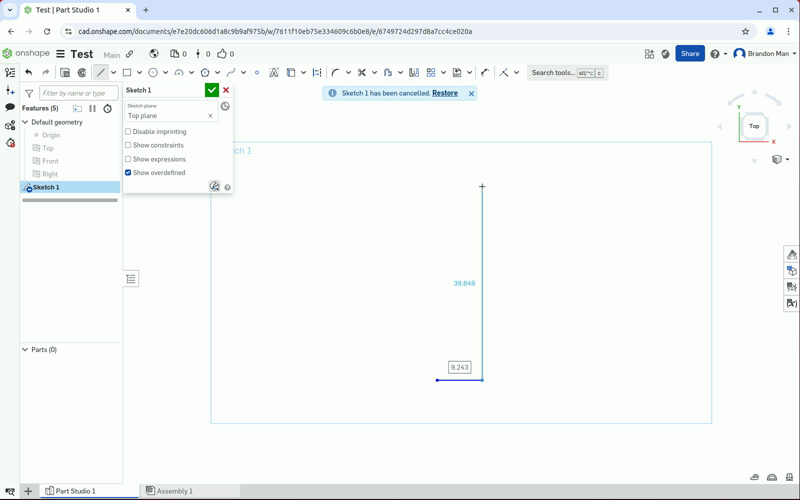
click(482, 186)
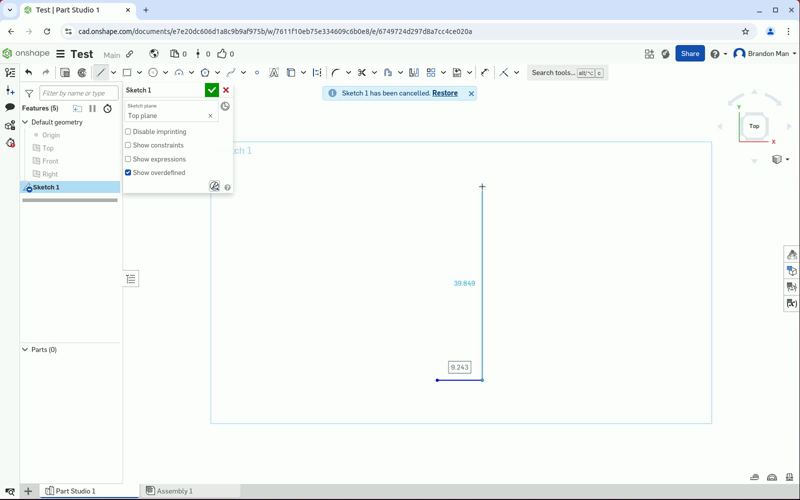
key_up(shift)
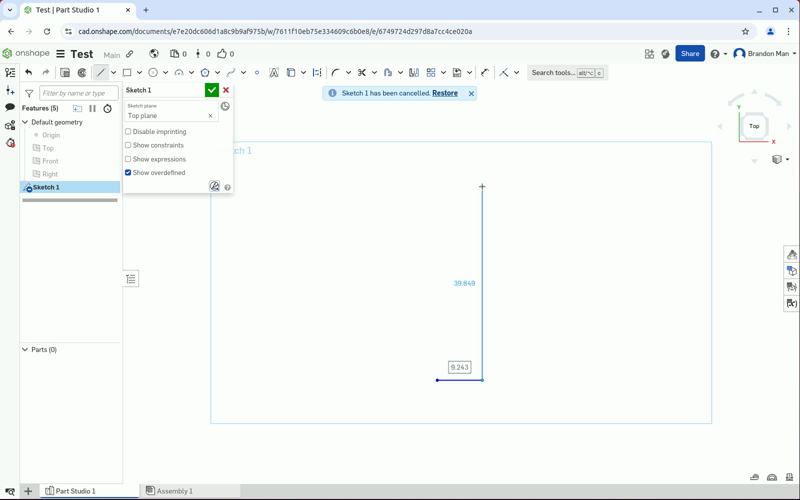
key_down(shift)
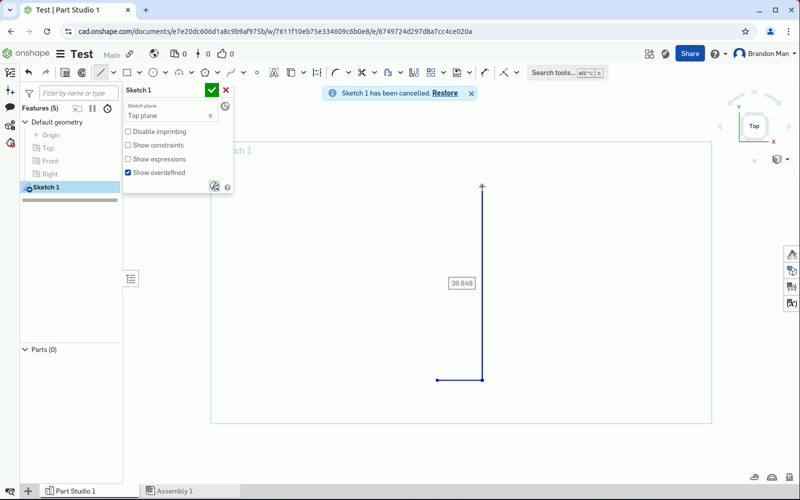
mouse_move(512, 186)
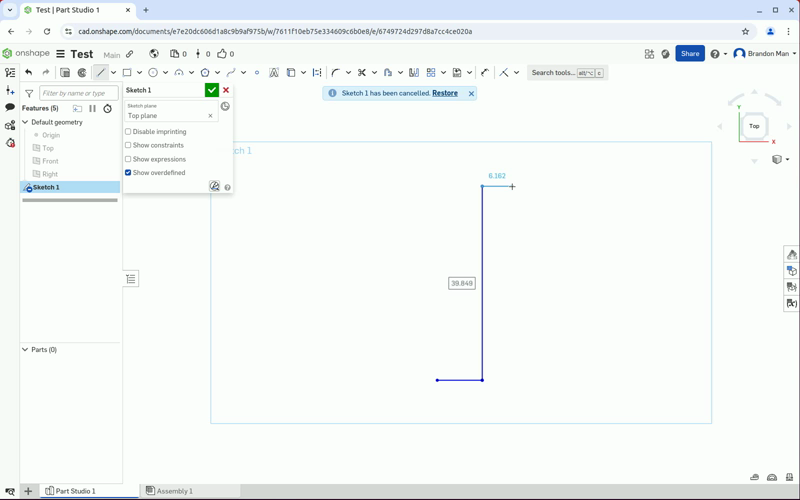
mouse_move(437, 186)
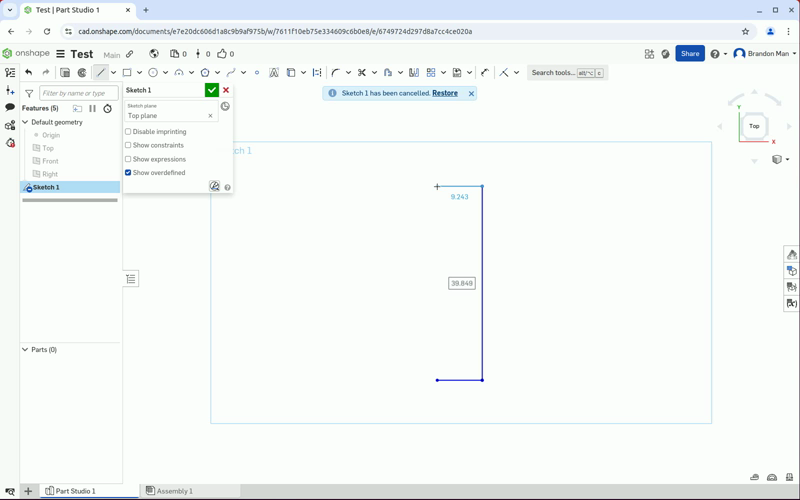
click(437, 186)
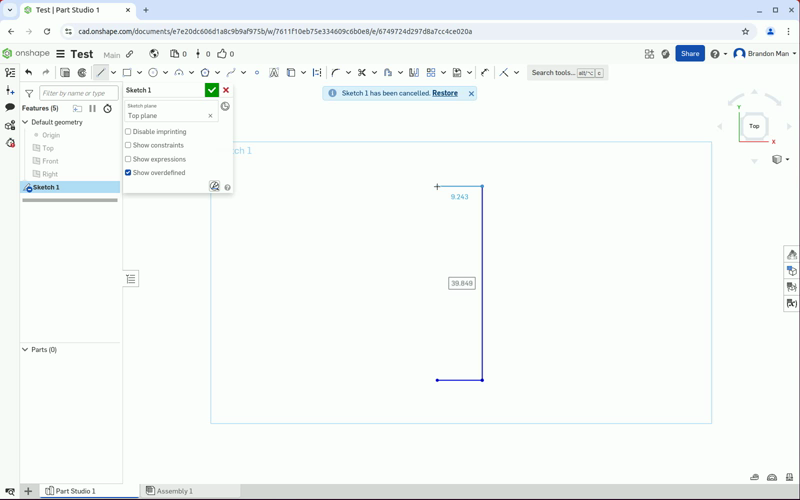
key_up(shift)
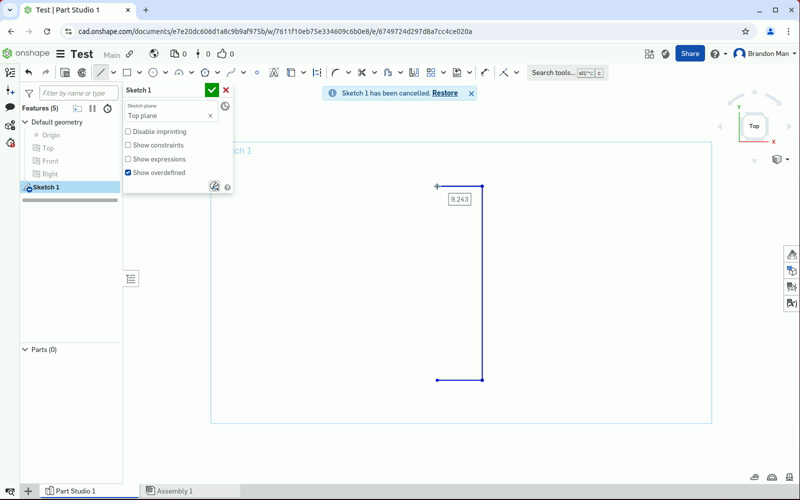
key_down(shift)
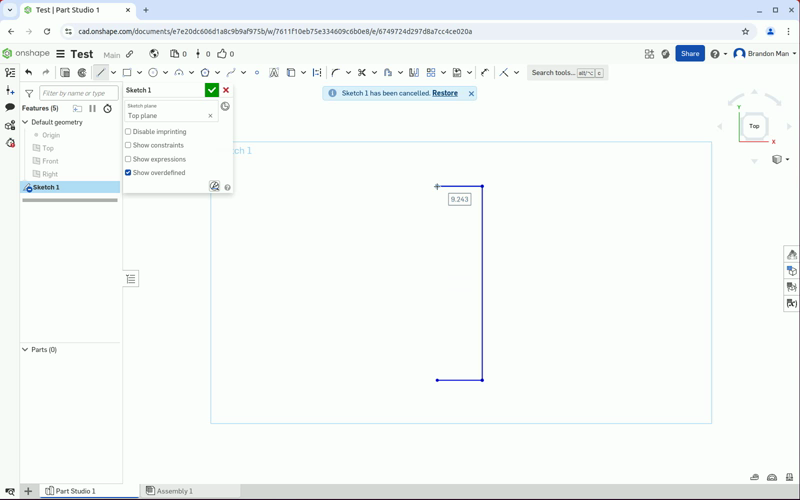
mouse_move(437, 380)
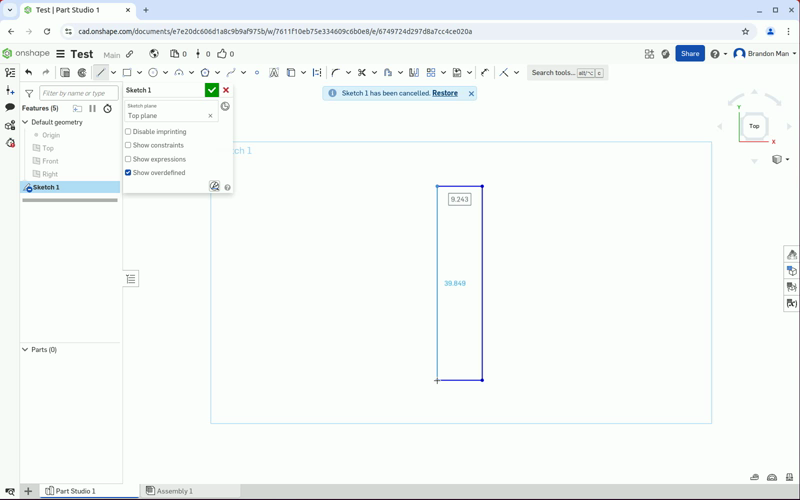
key_up(shift)
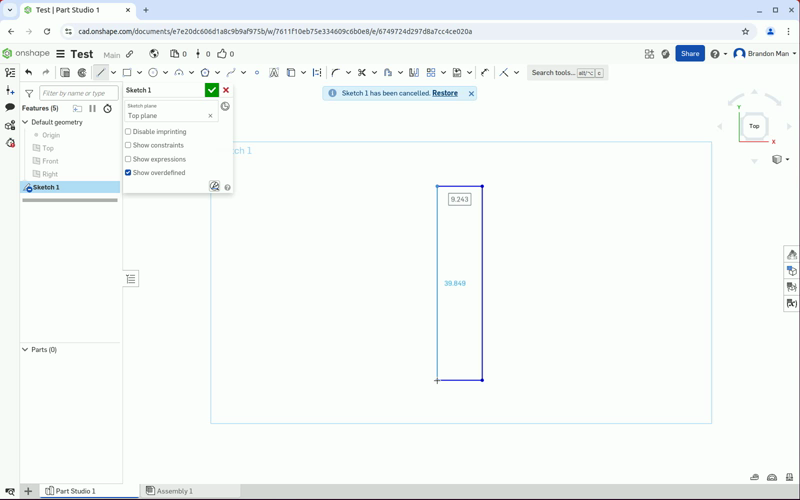
click(437, 380)
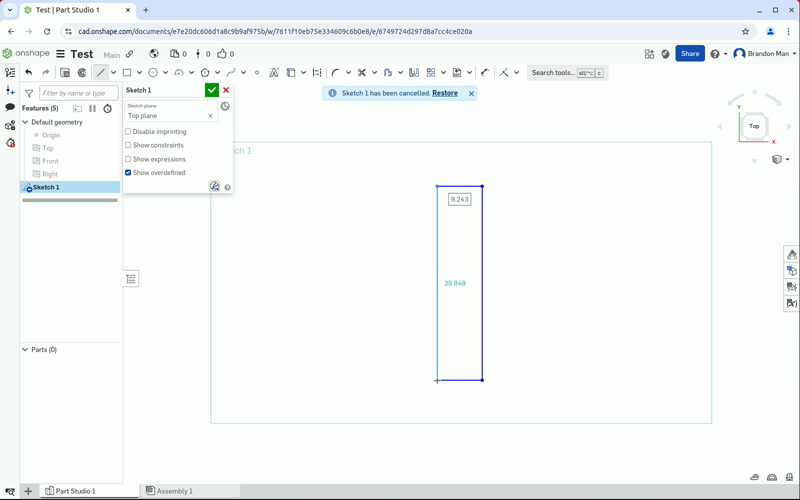
key(esc)
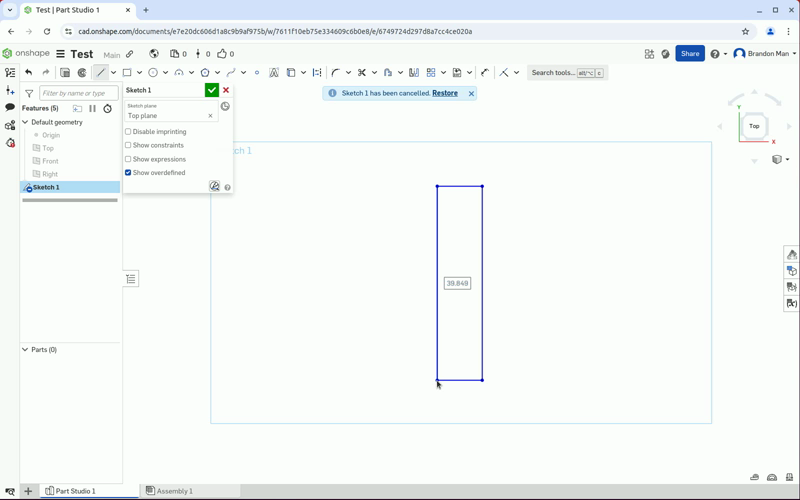
mouse_move(471, 201)
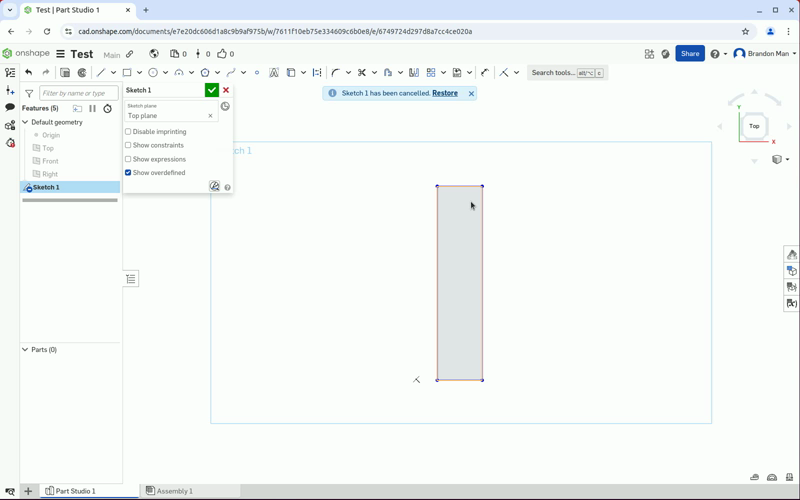
click(471, 201)
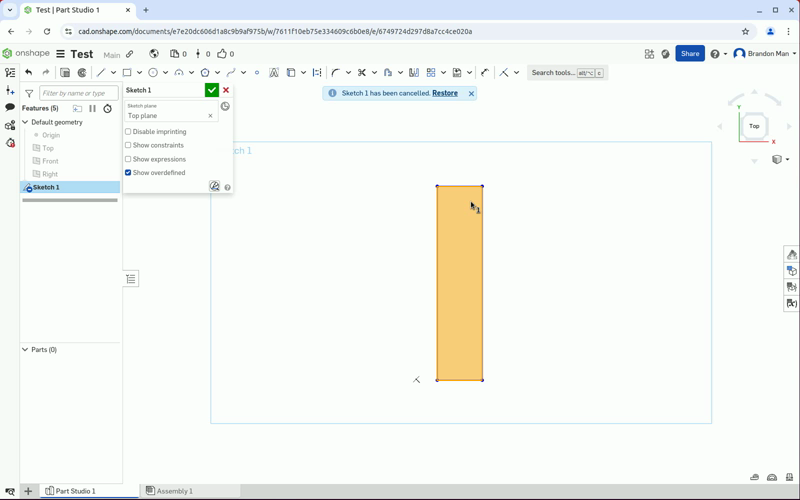
mouse_move(73, 352)
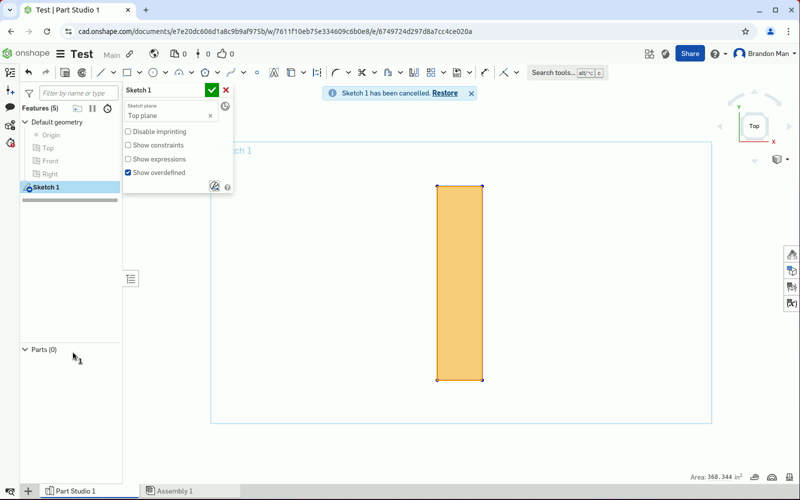
key(shift+y)
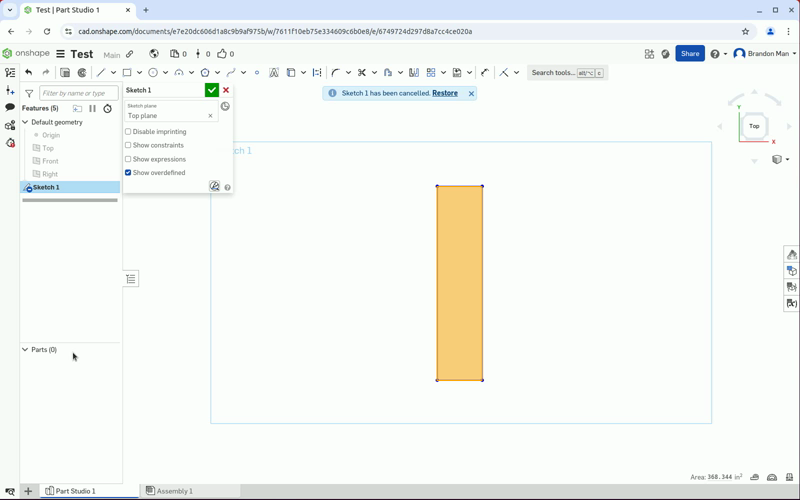
key(shift+e)
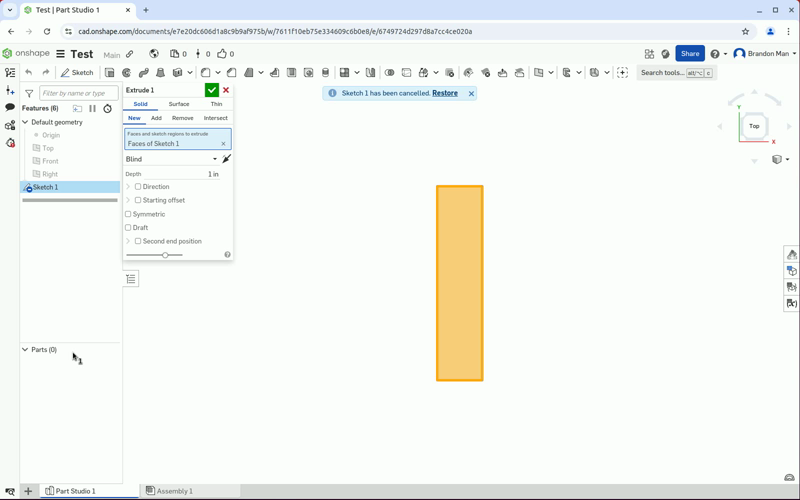
mouse_move(143, 106)
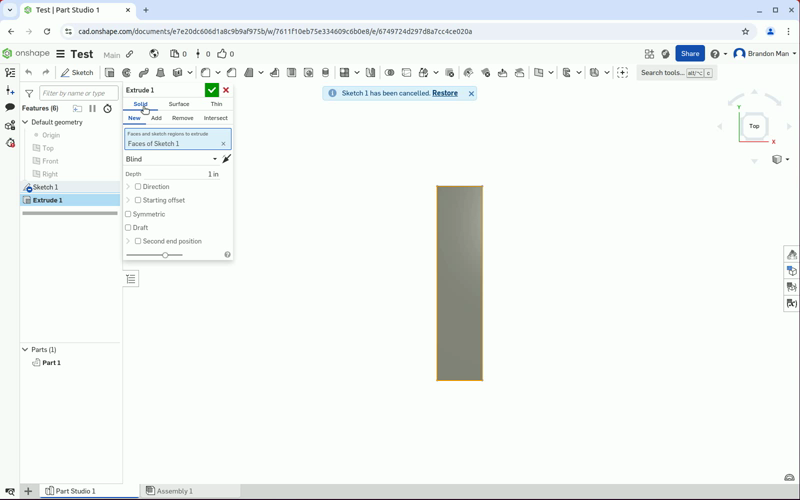
click(143, 106)
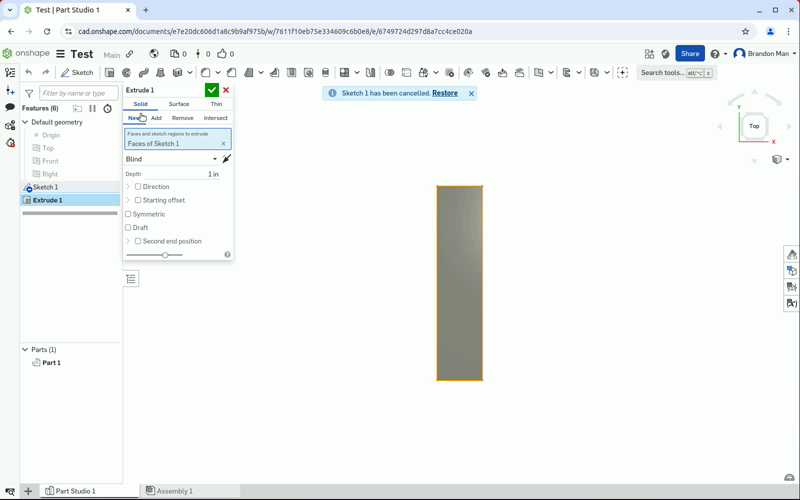
mouse_move(137, 120)
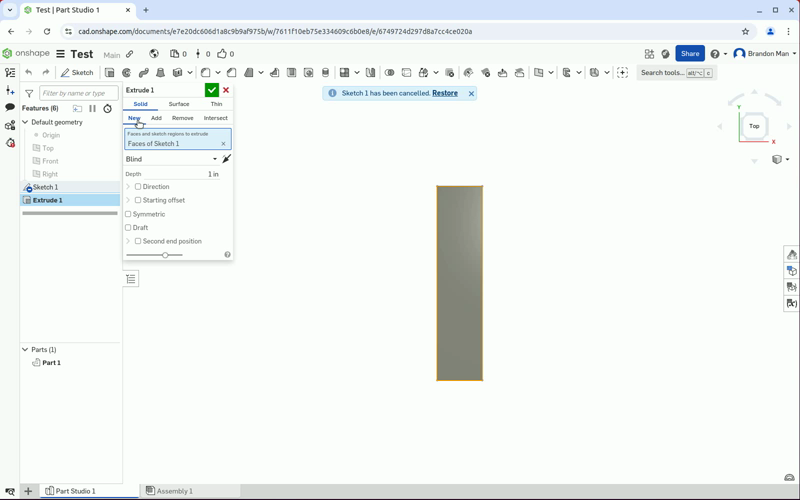
click(137, 120)
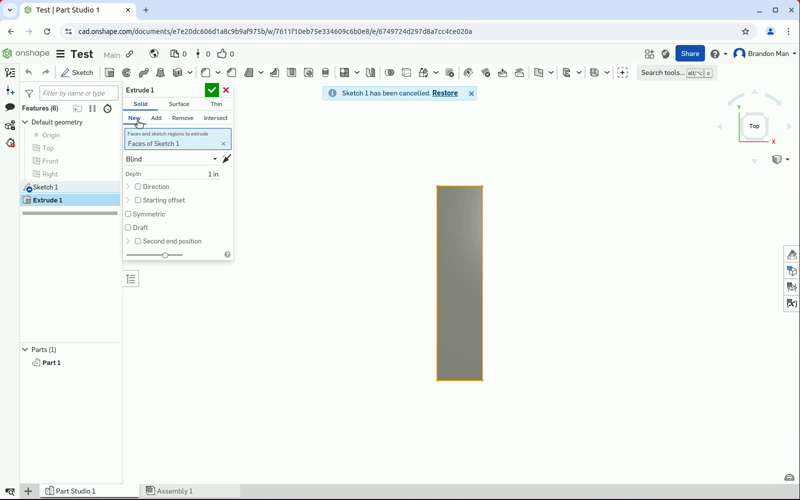
key(tab, 4)
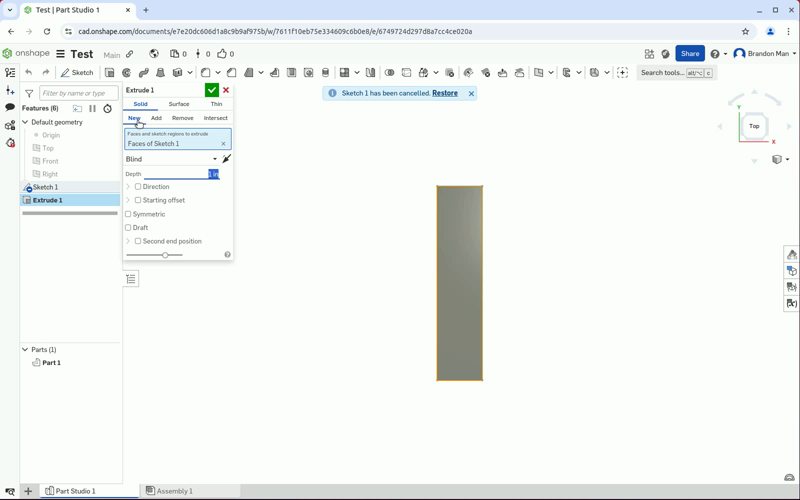
text(0.481)
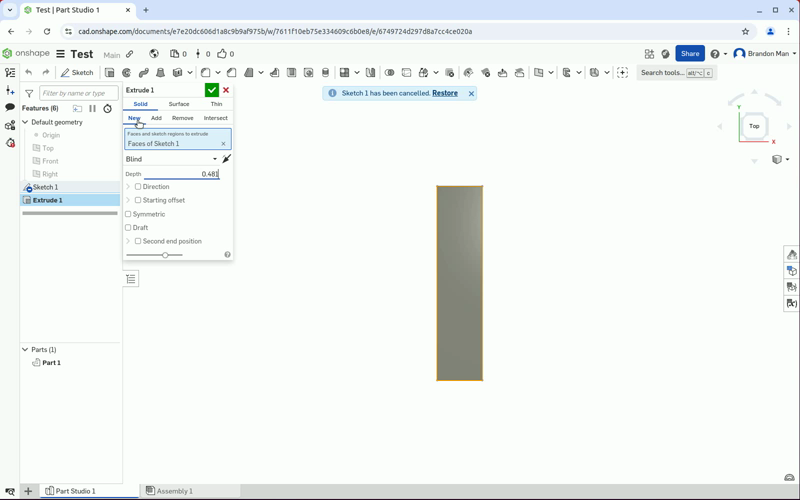
key(enter)
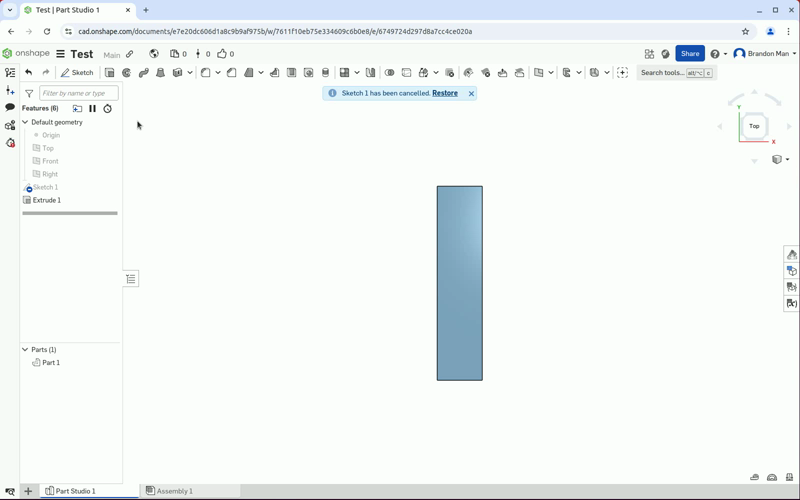
key(shift+h)
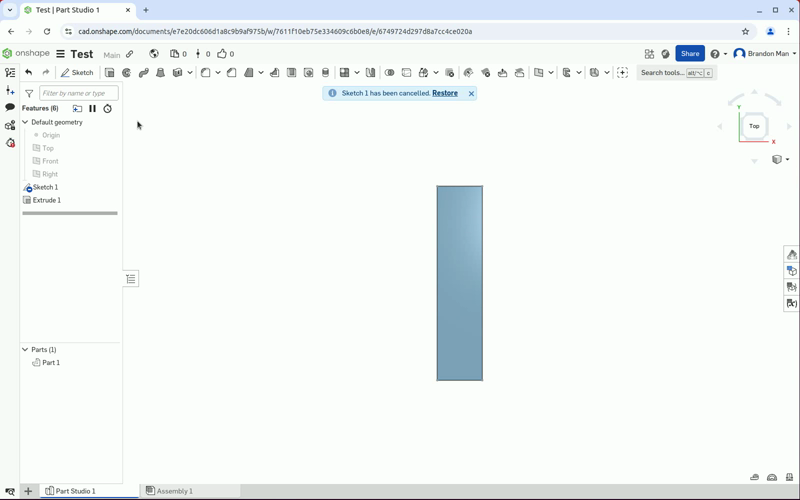
key(shift+h)
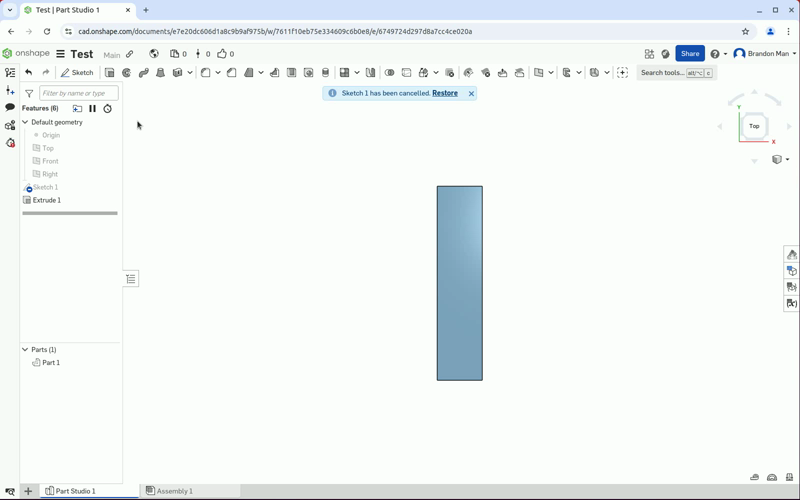
mouse_move(73, 189)
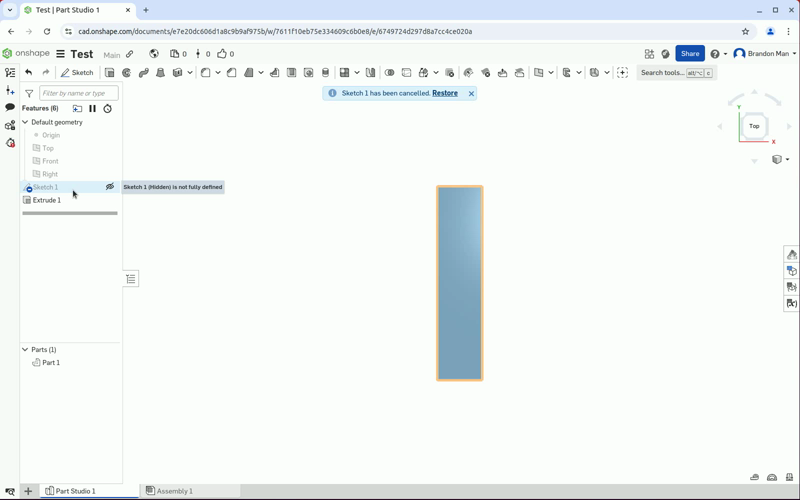
click(73, 189)
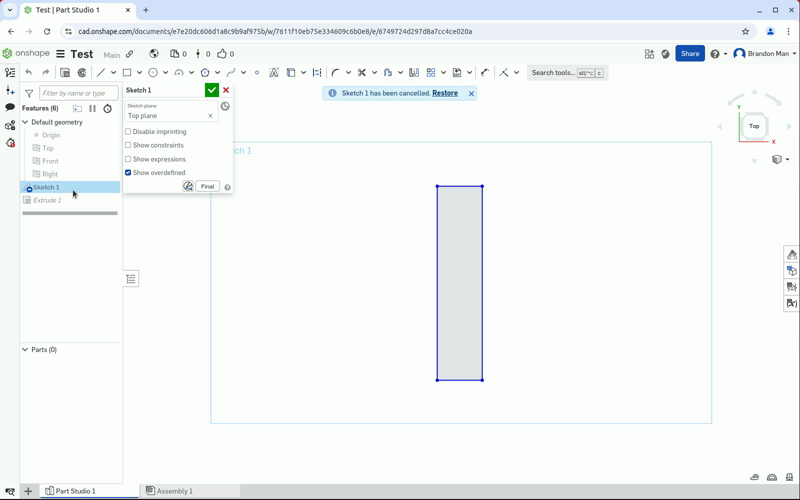
mouse_move(229, 92)
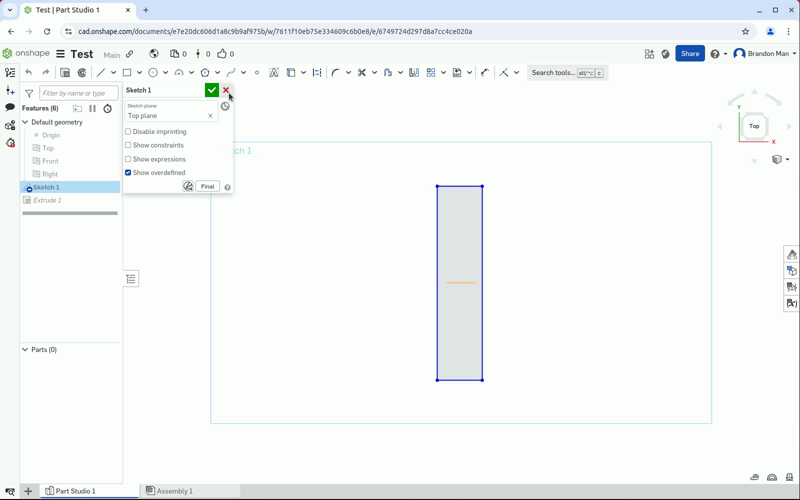
click(229, 92)
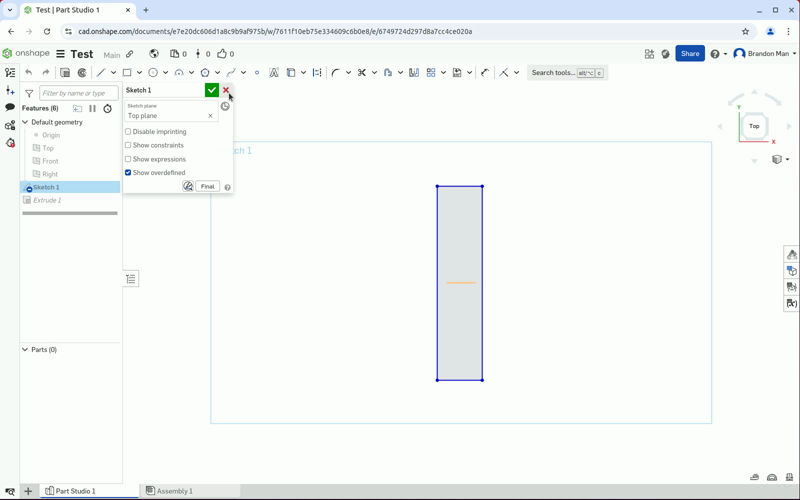
key(shift+s)
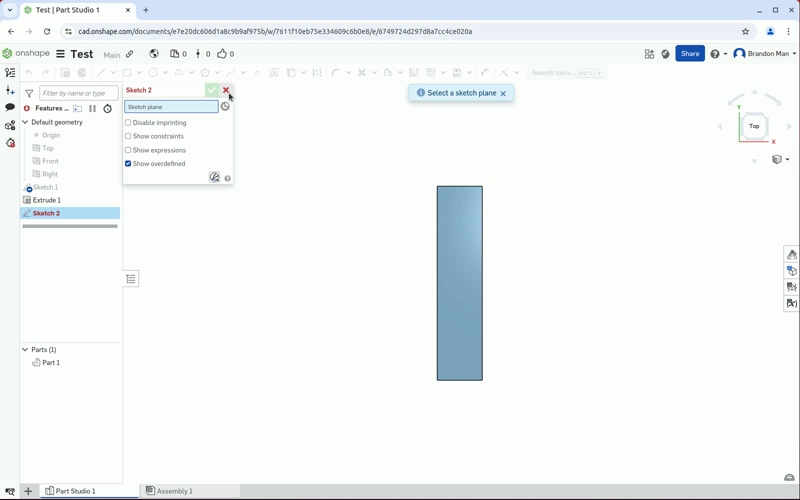
mouse_move(73, 150)
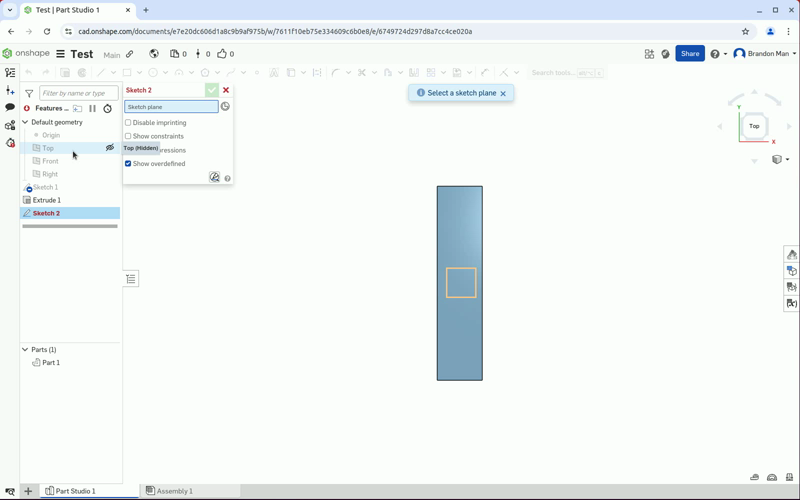
click(73, 150)
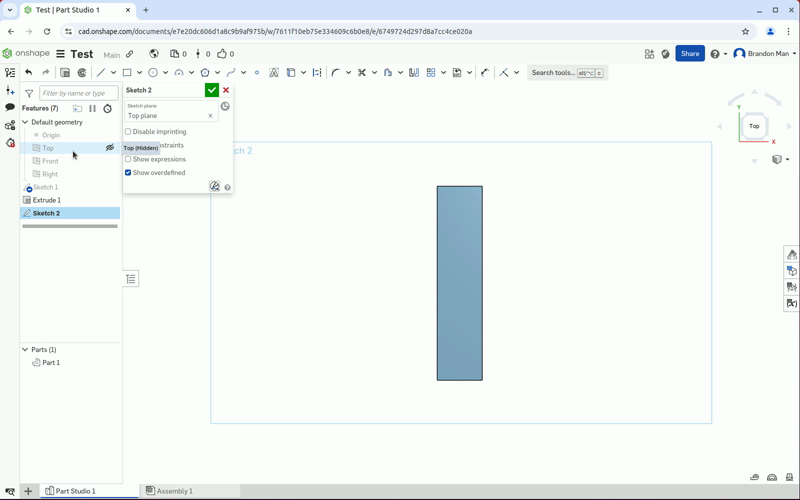
mouse_move(73, 352)
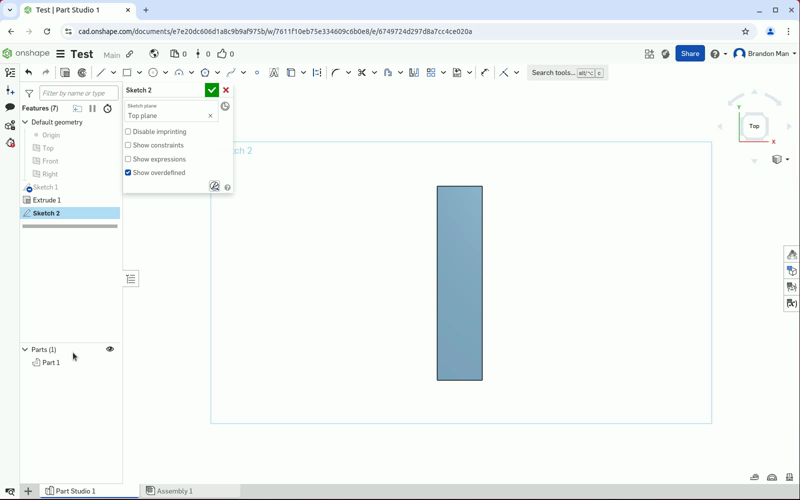
key(y)
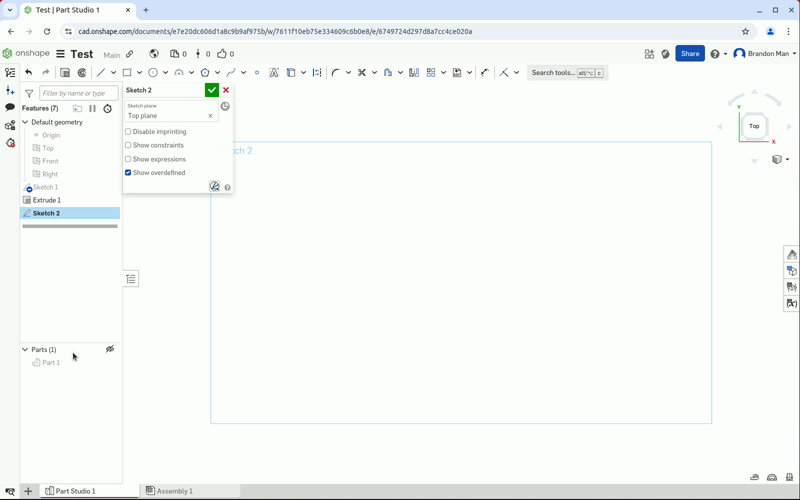
key(l)
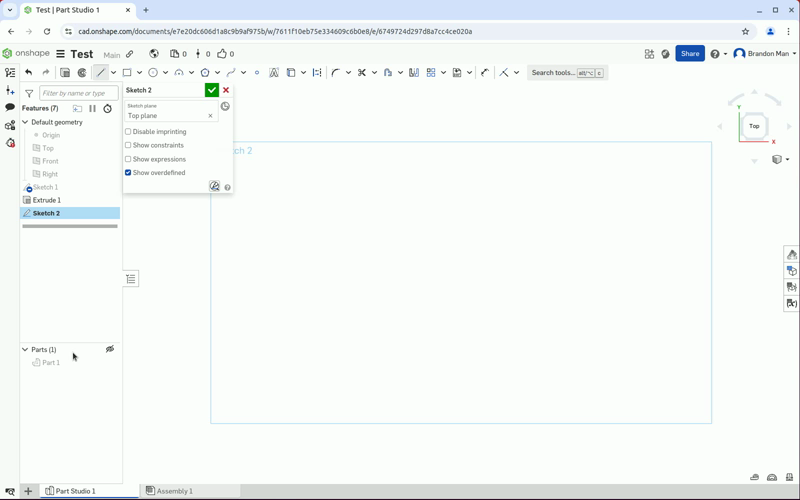
key_down(shift)
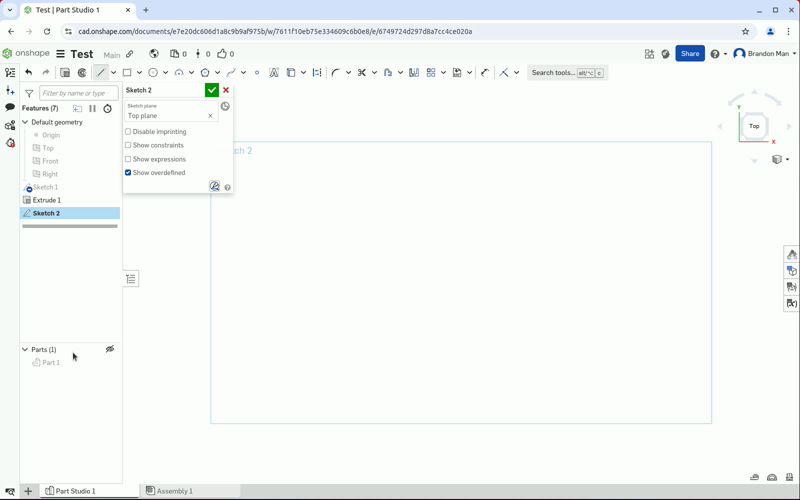
mouse_move(422, 395)
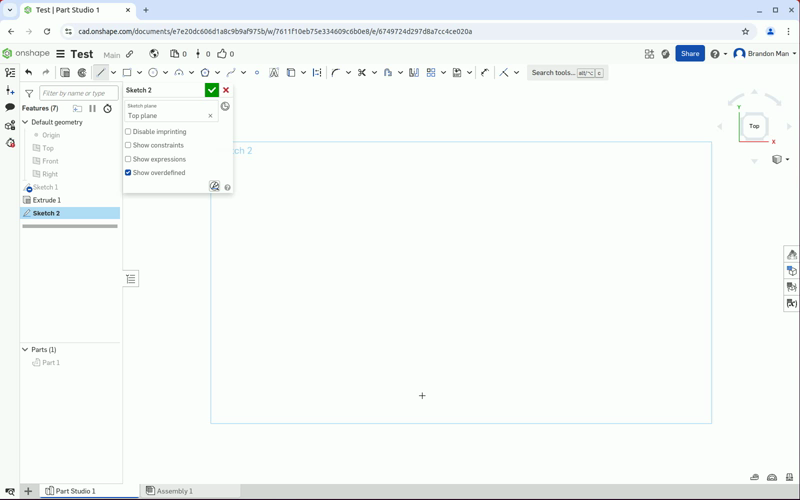
click(422, 395)
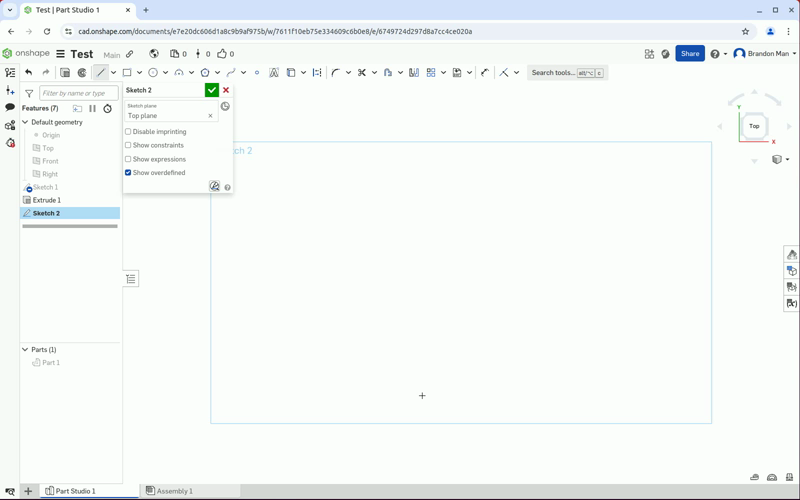
key_up(shift)
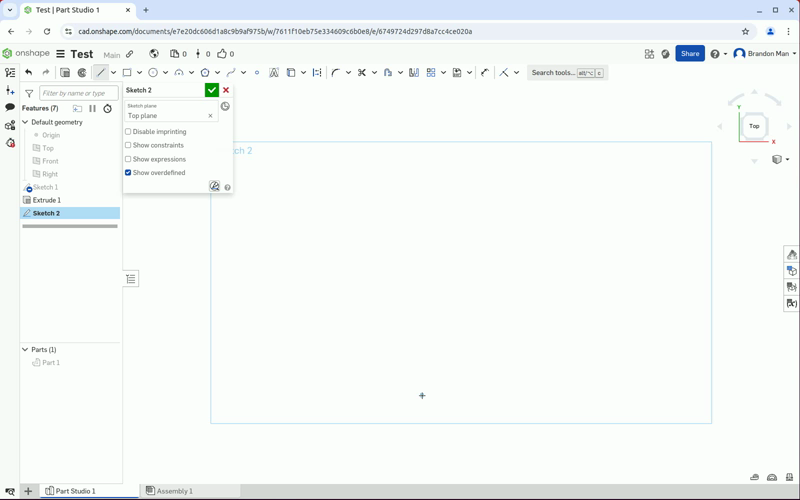
key_down(shift)
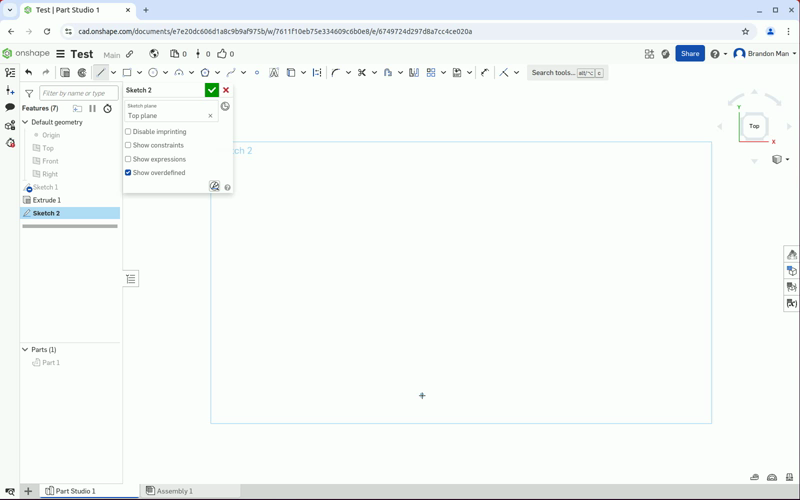
mouse_move(497, 395)
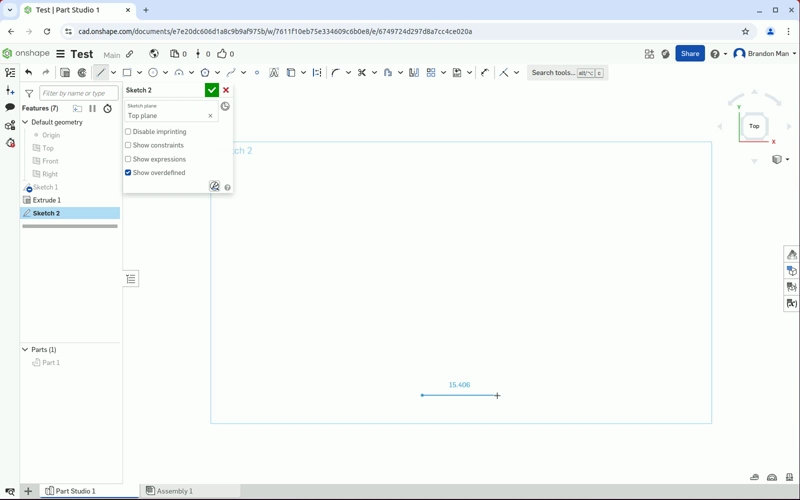
click(497, 395)
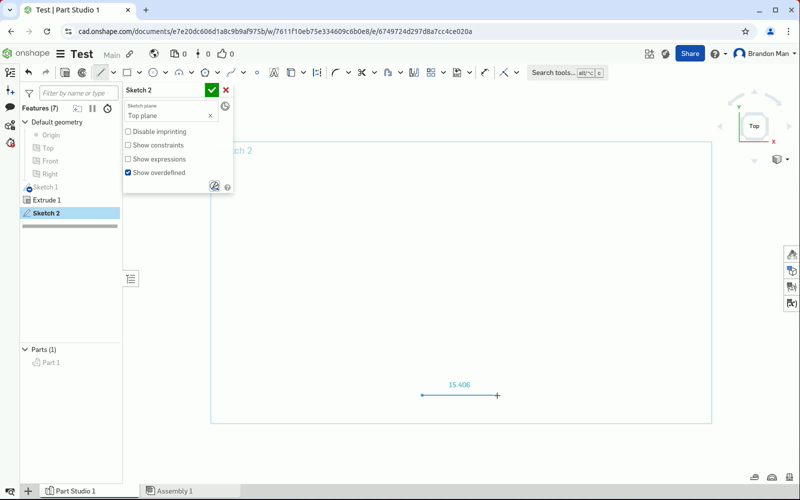
key_up(shift)
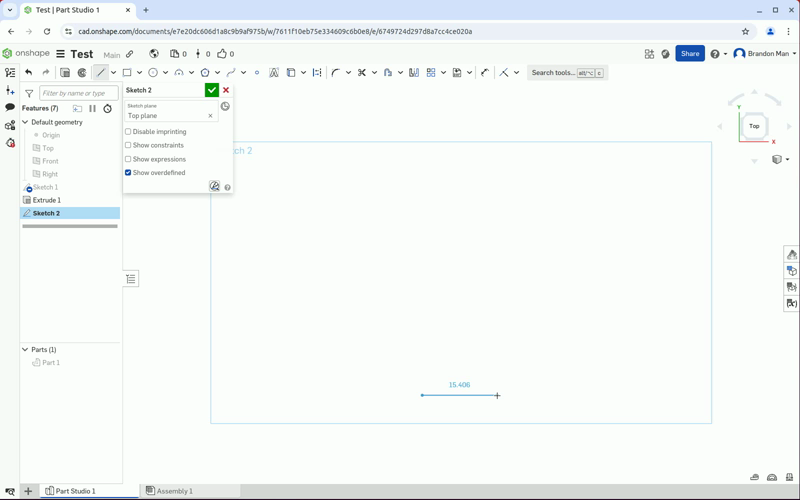
key_down(shift)
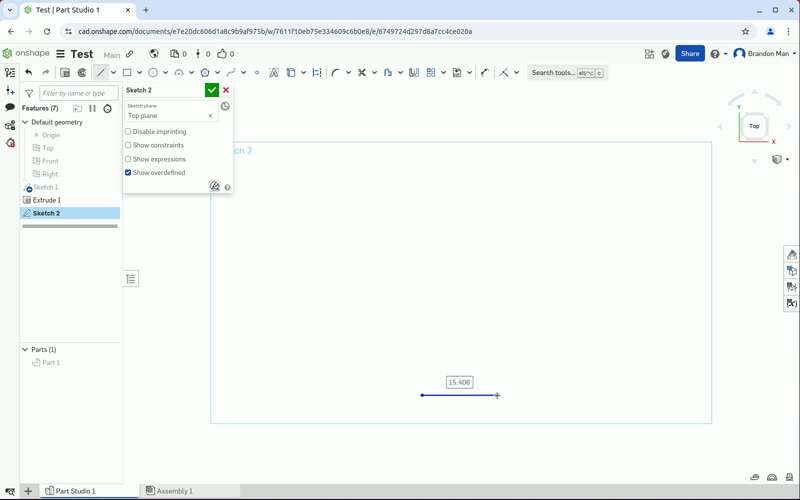
mouse_move(497, 171)
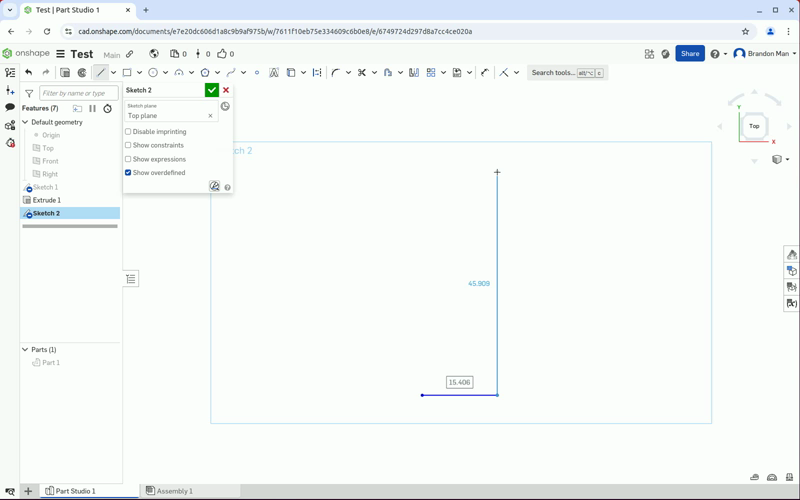
click(497, 171)
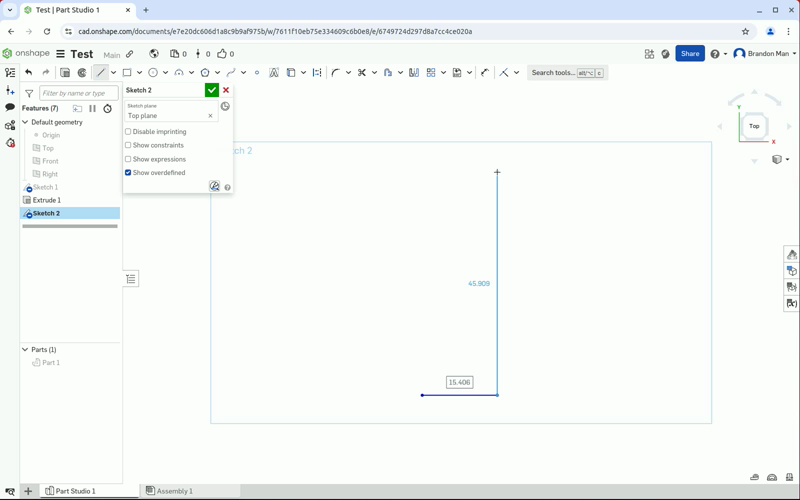
key_up(shift)
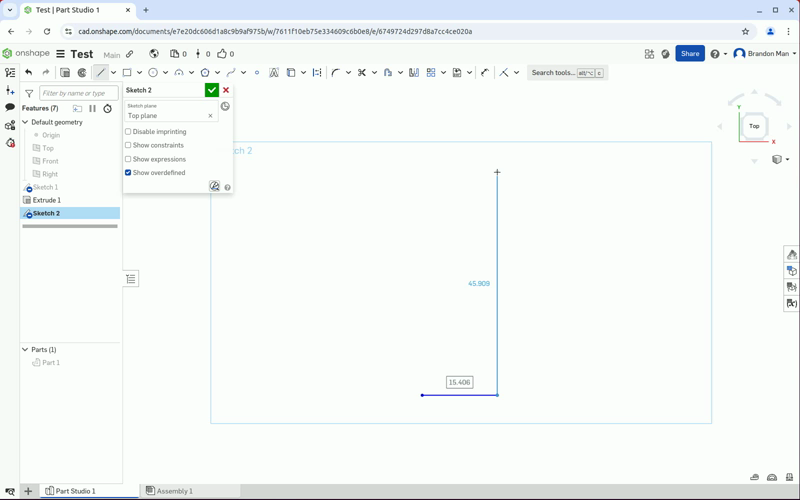
key_down(shift)
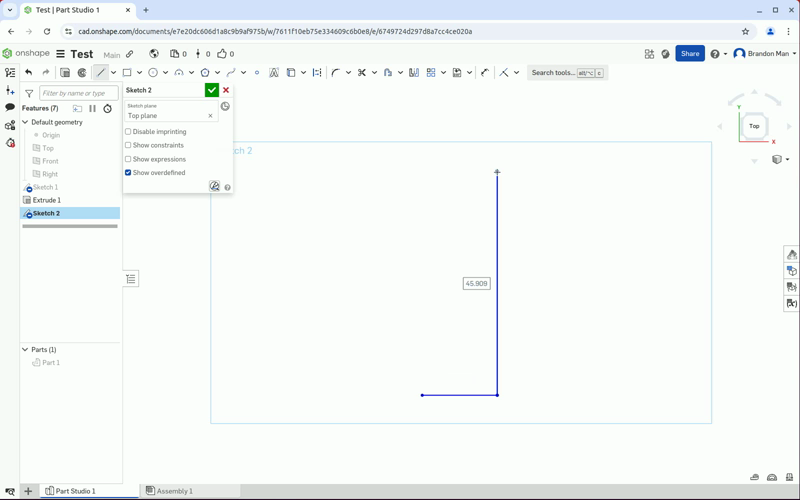
mouse_move(422, 171)
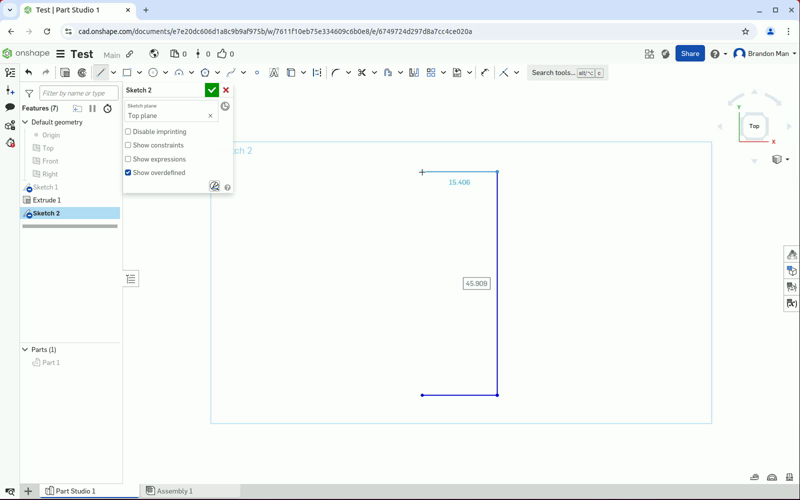
click(422, 171)
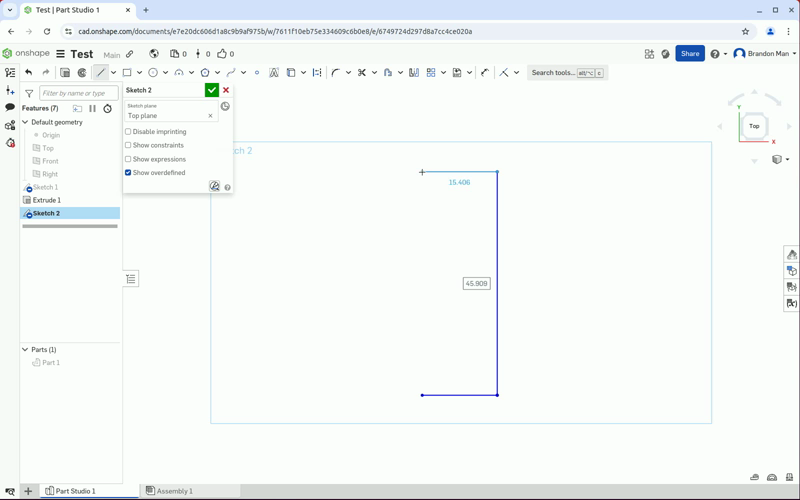
key_up(shift)
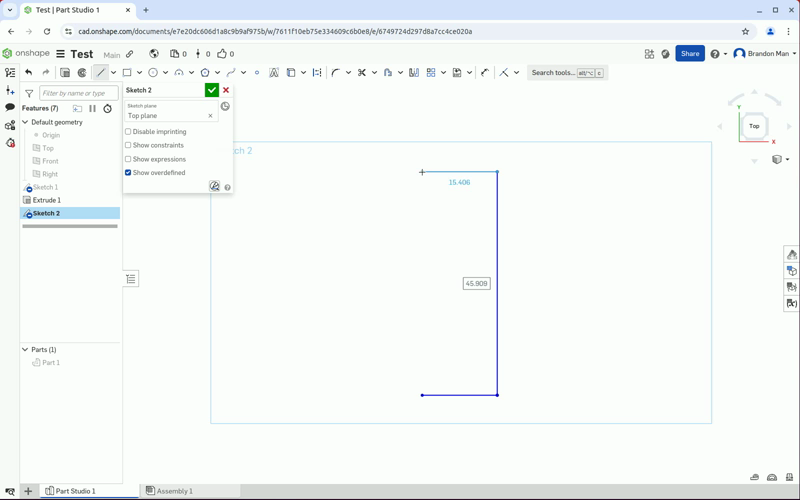
key_down(shift)
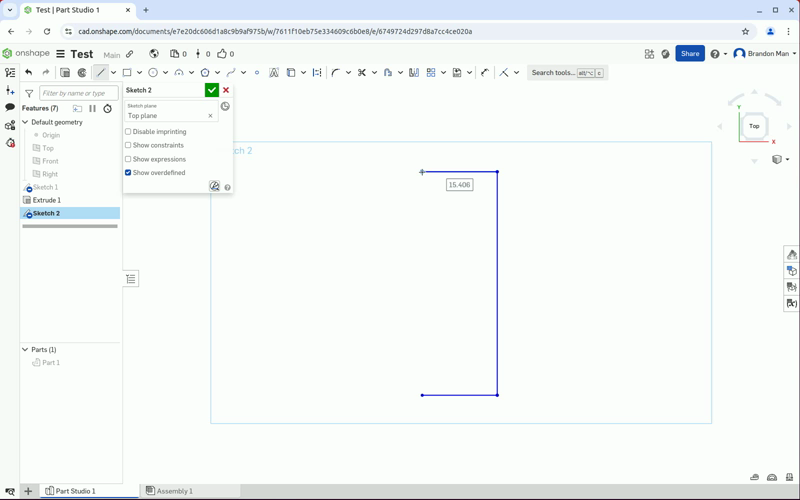
mouse_move(422, 395)
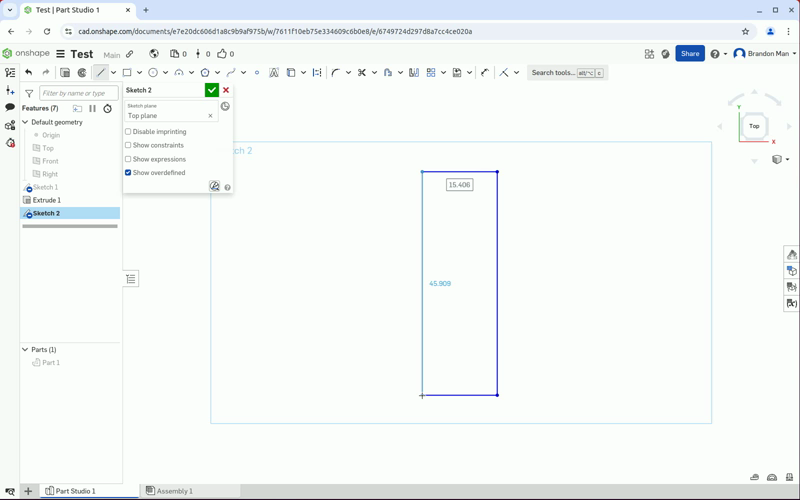
key_up(shift)
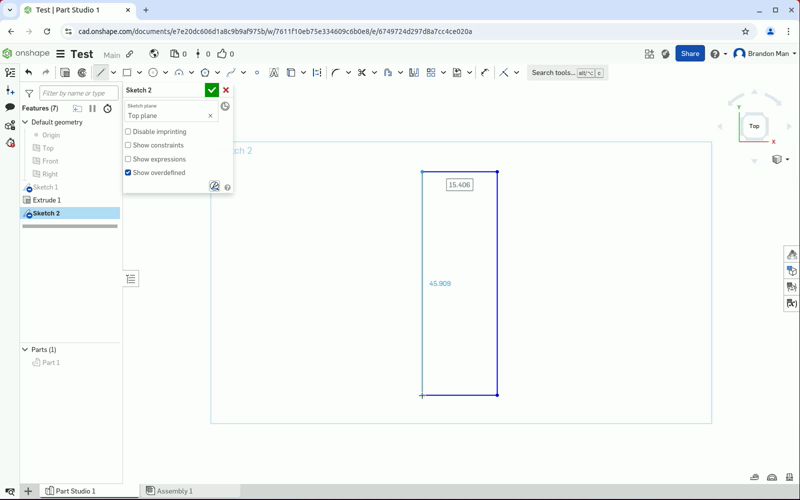
click(422, 395)
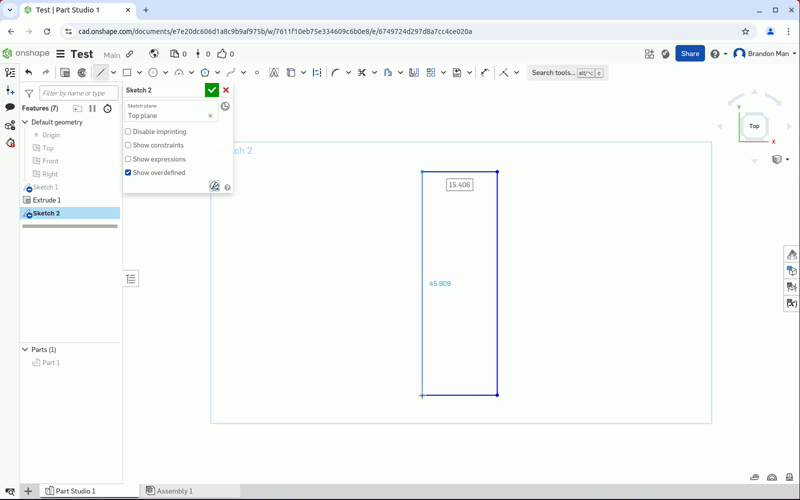
key(esc)
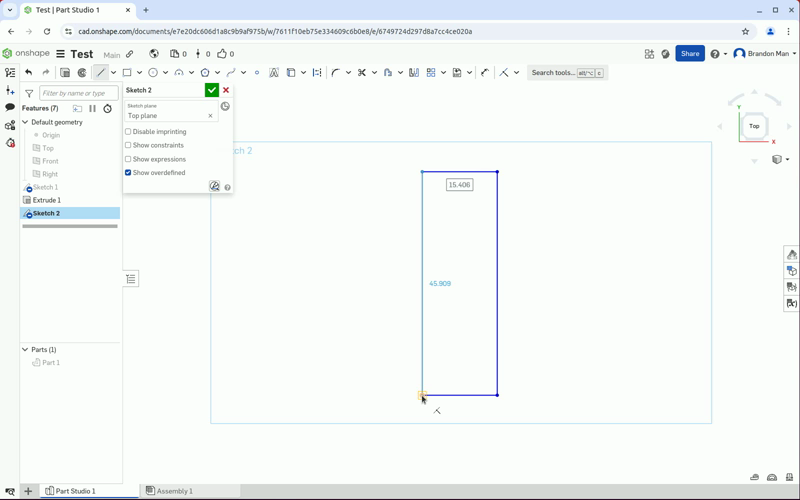
key(l)
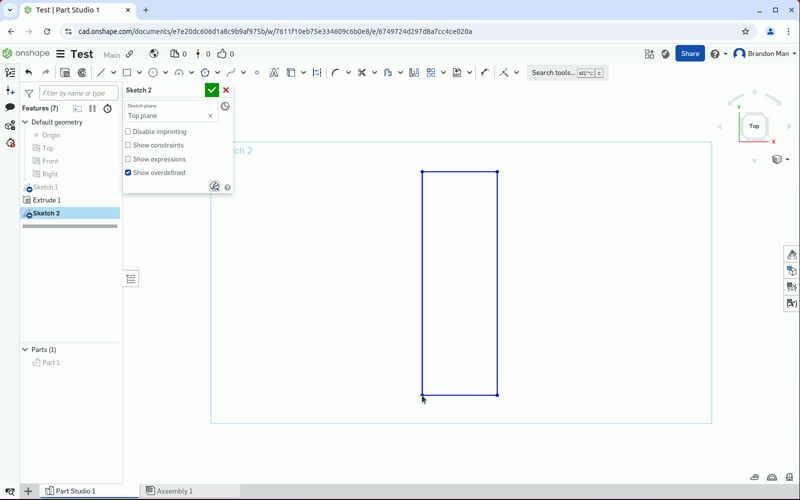
key_down(shift)
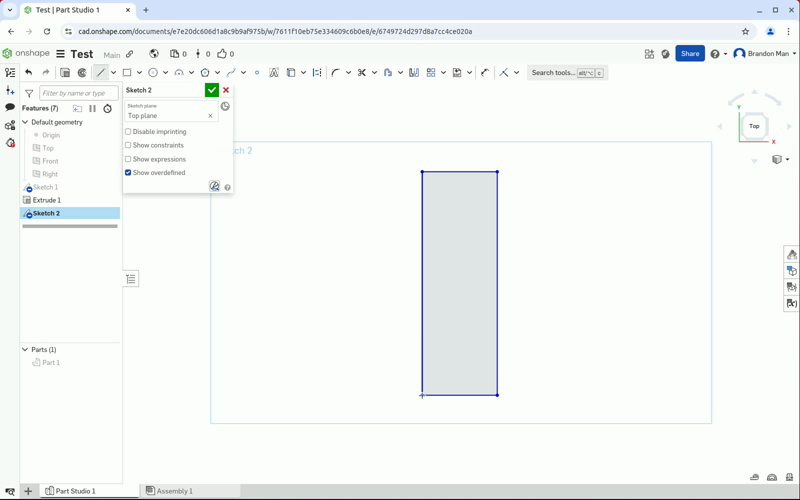
mouse_move(436, 381)
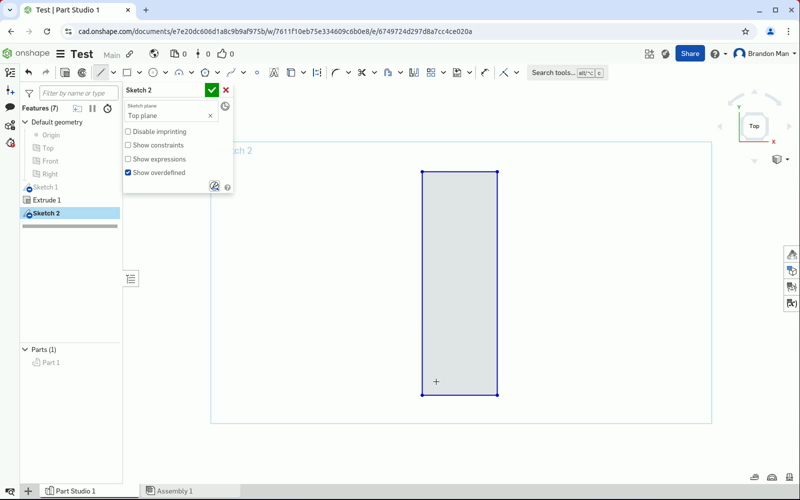
click(436, 381)
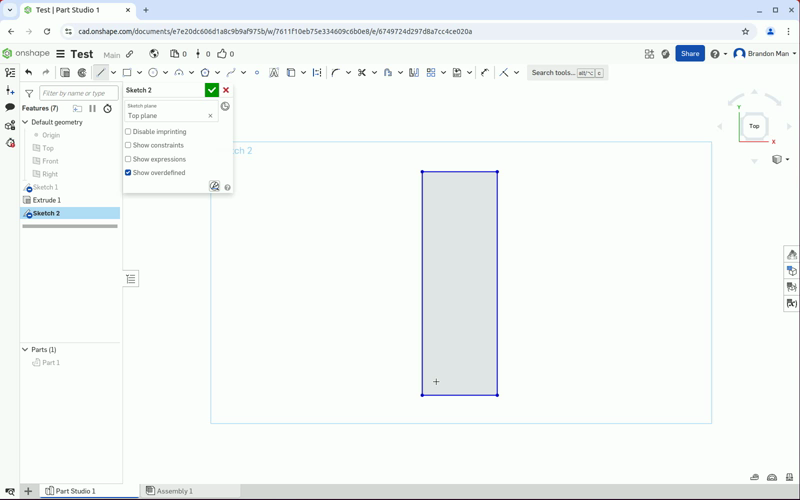
key_up(shift)
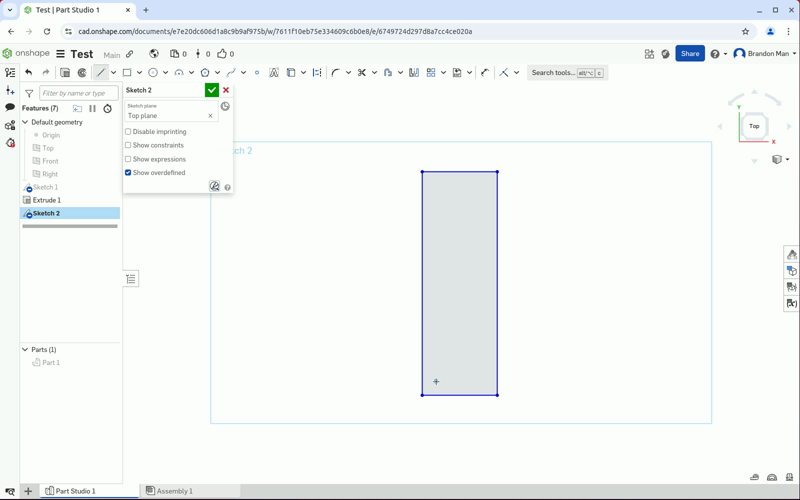
key_down(shift)
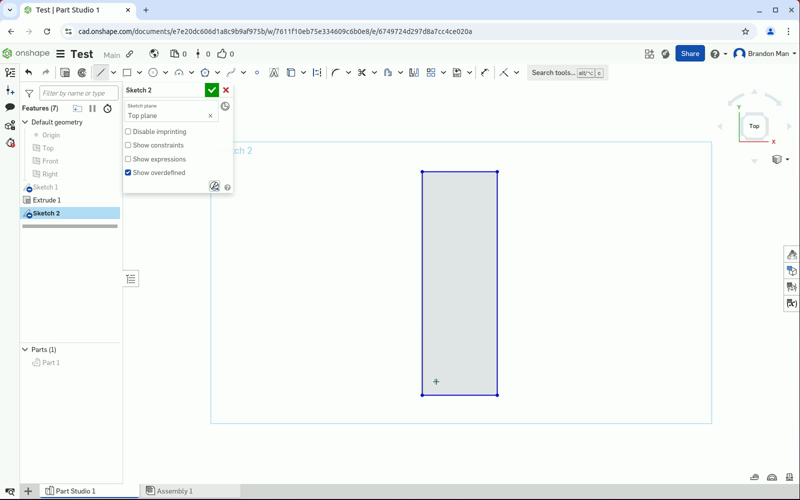
mouse_move(466, 381)
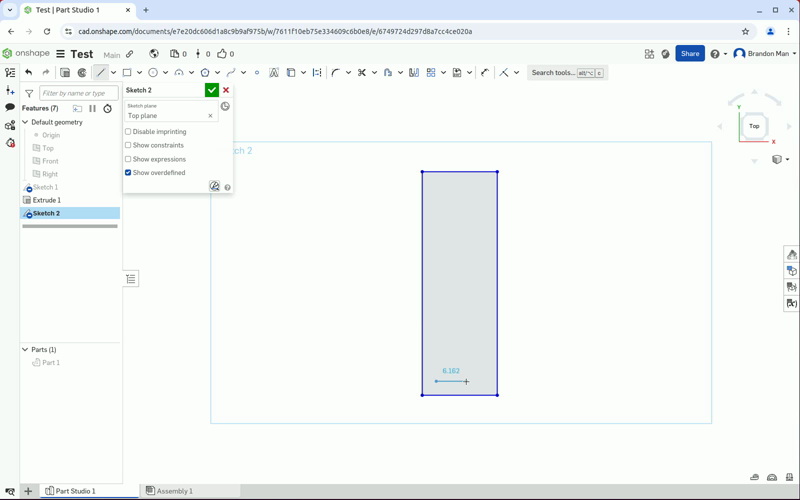
mouse_move(483, 381)
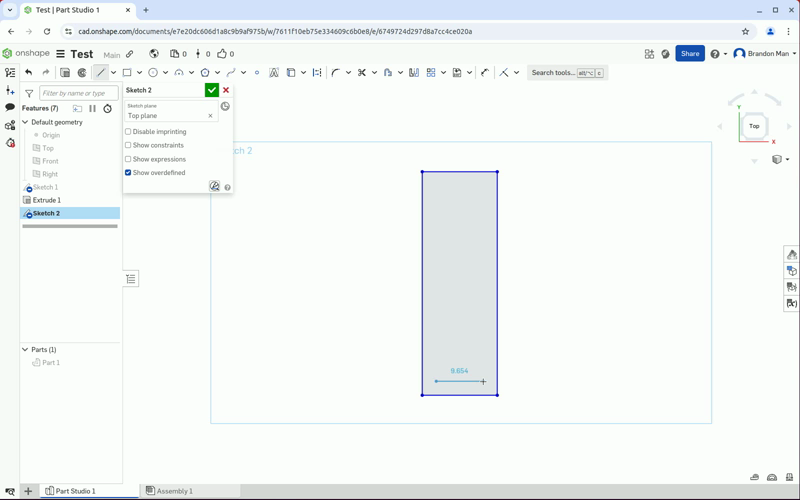
click(483, 381)
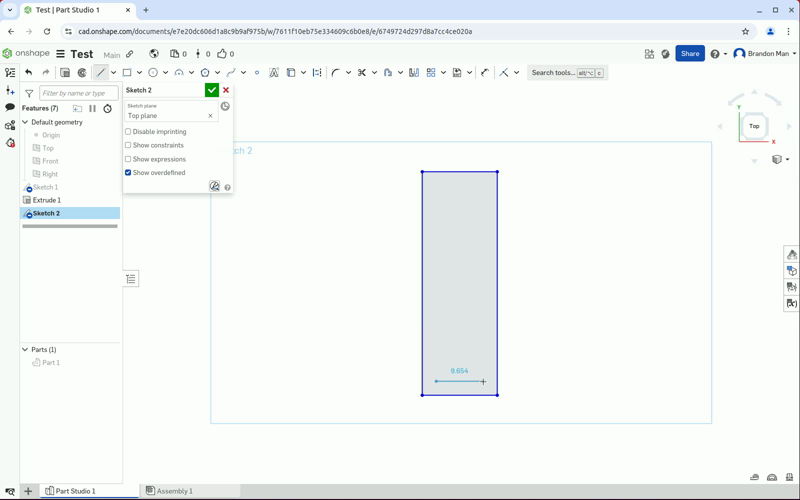
key_up(shift)
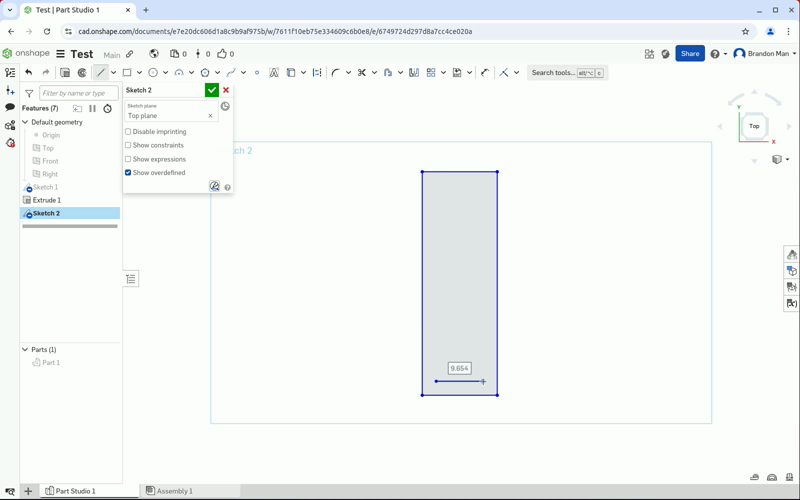
key_down(shift)
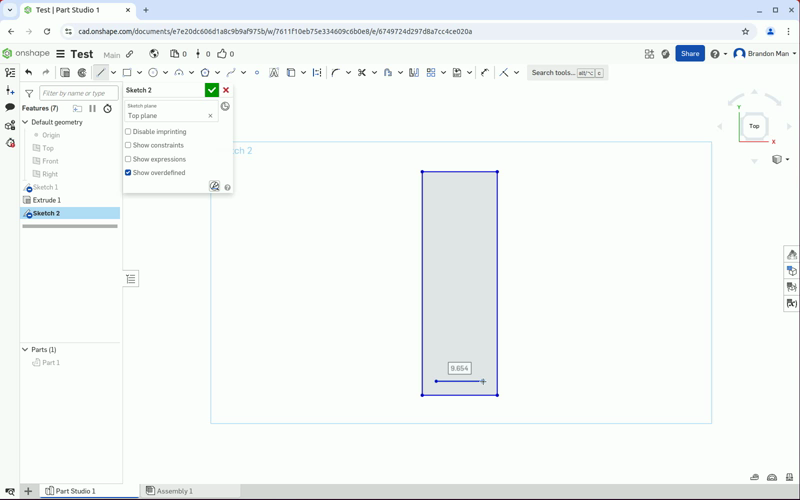
mouse_move(483, 185)
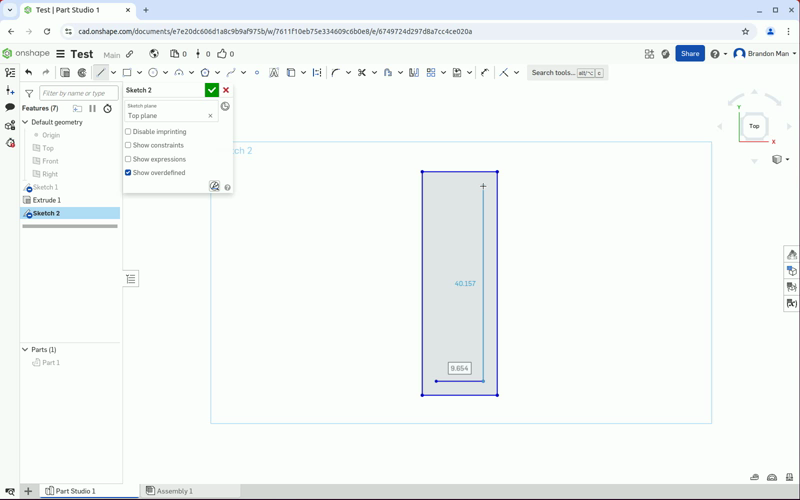
click(483, 185)
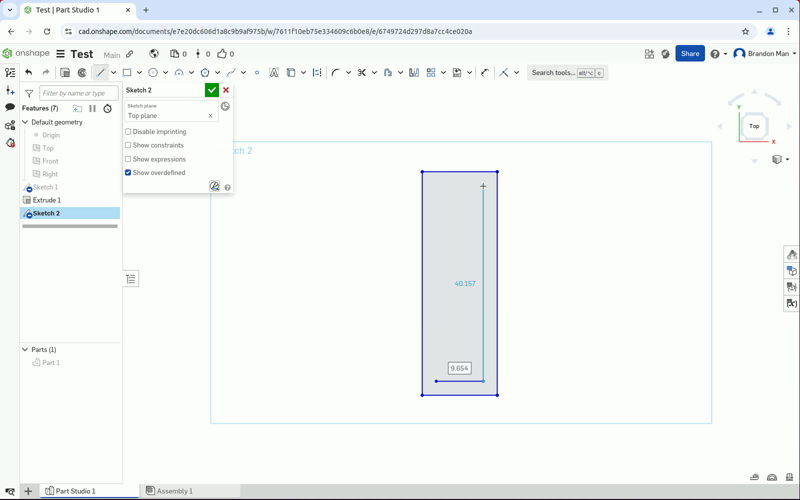
key_up(shift)
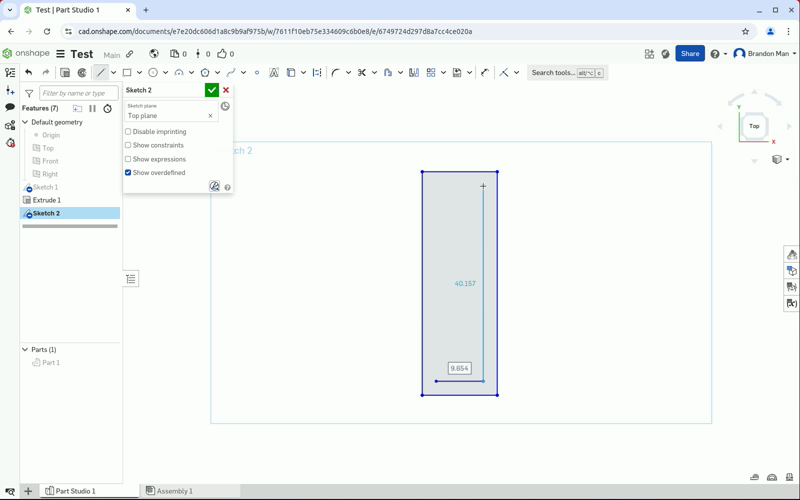
key_down(shift)
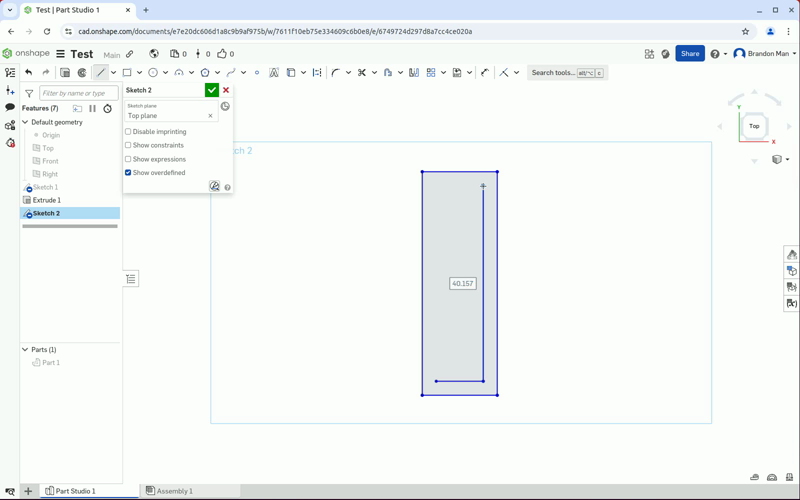
mouse_move(513, 185)
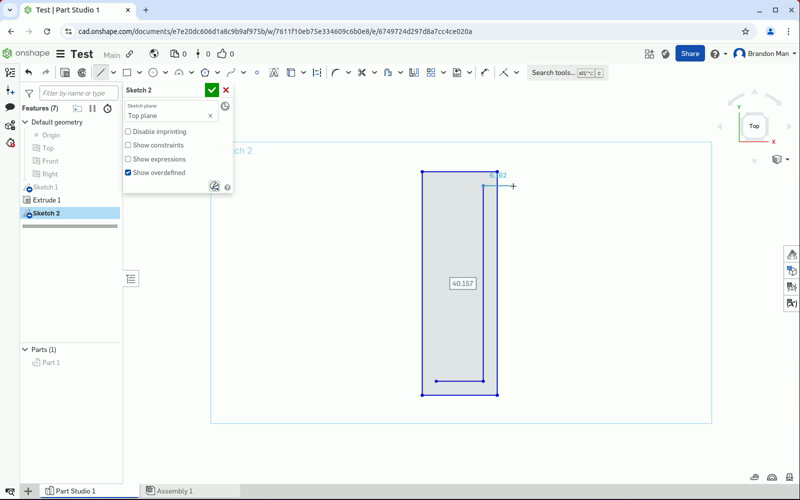
mouse_move(436, 185)
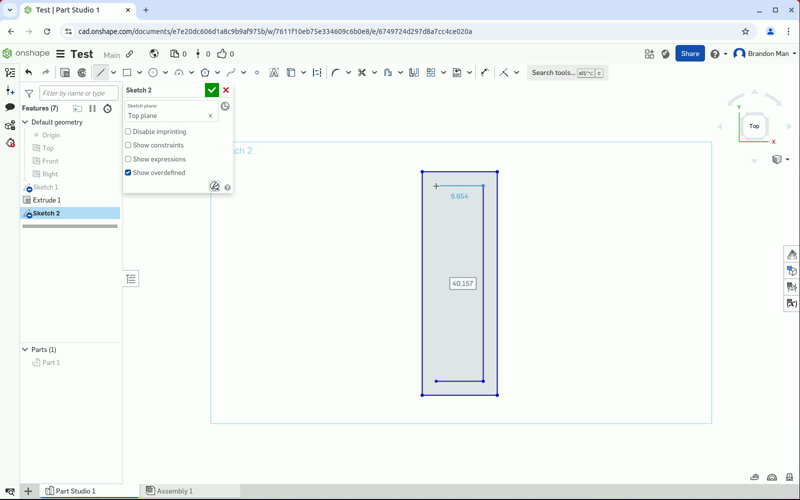
click(436, 185)
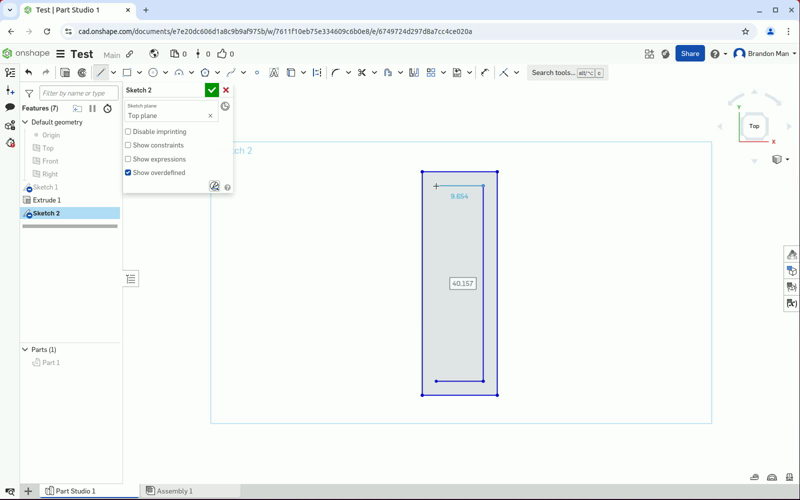
key_up(shift)
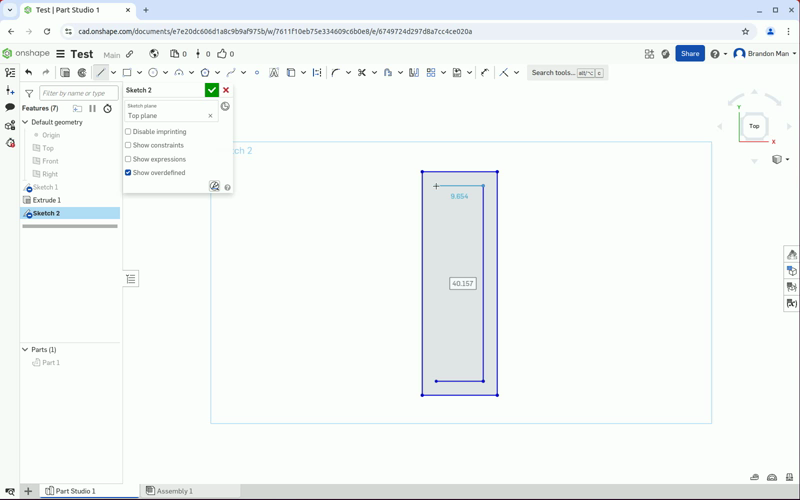
key_down(shift)
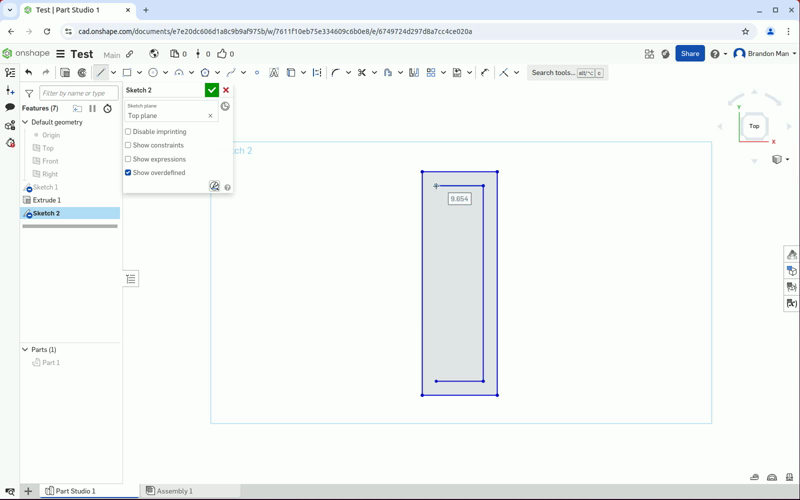
mouse_move(436, 381)
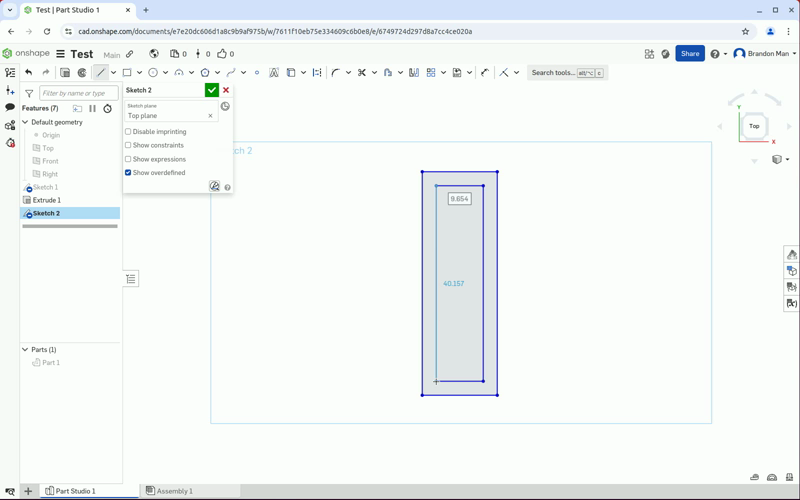
key_up(shift)
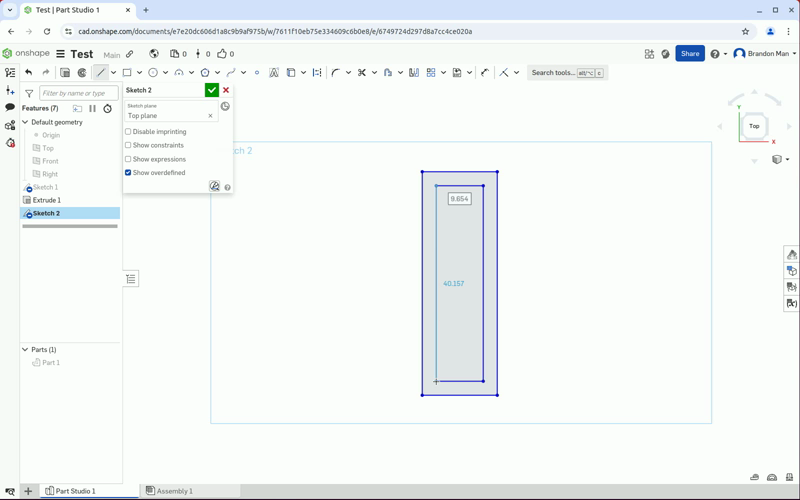
click(436, 381)
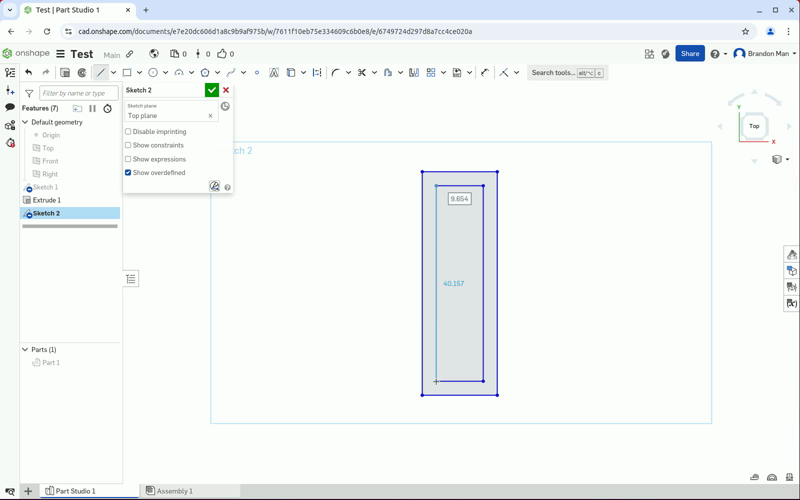
key(esc)
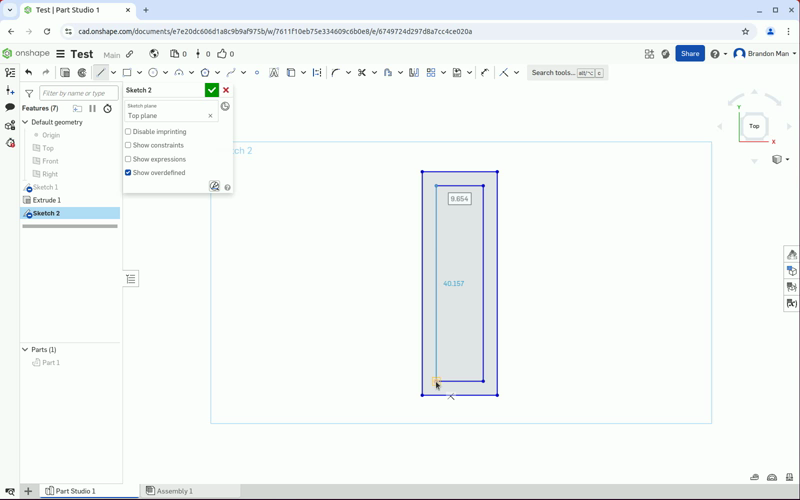
mouse_move(488, 304)
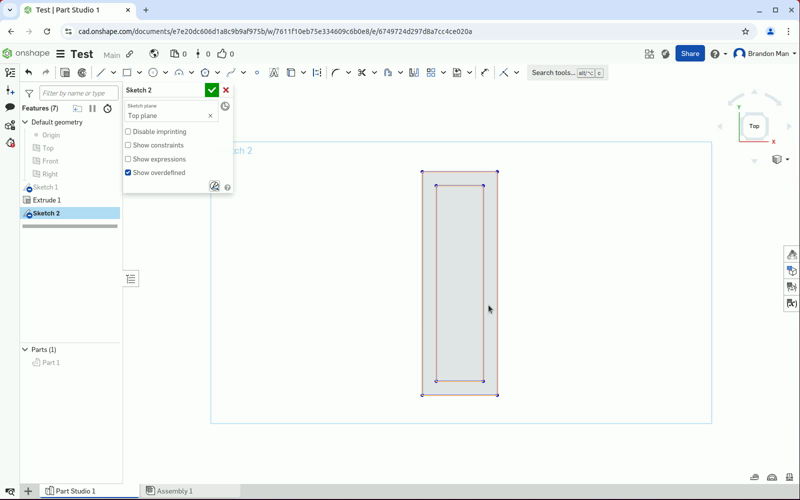
click(488, 304)
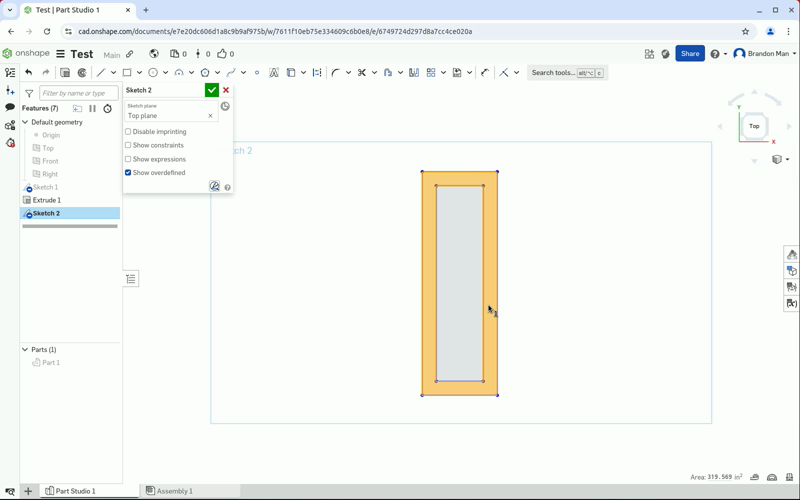
mouse_move(73, 352)
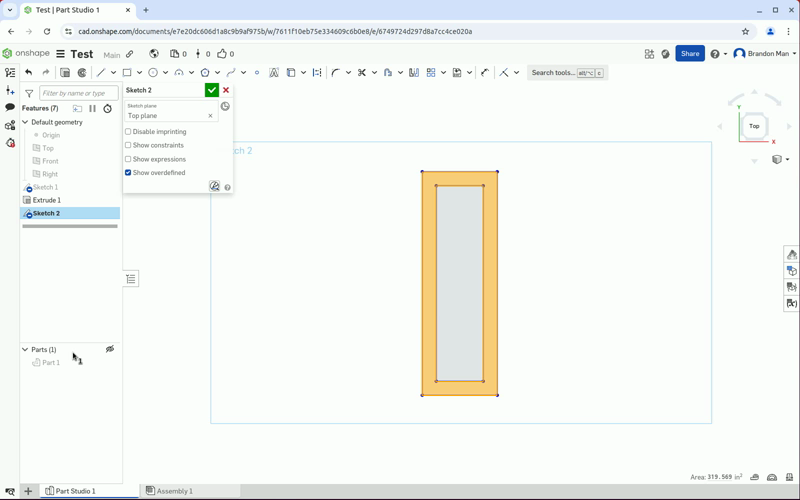
key(shift+y)
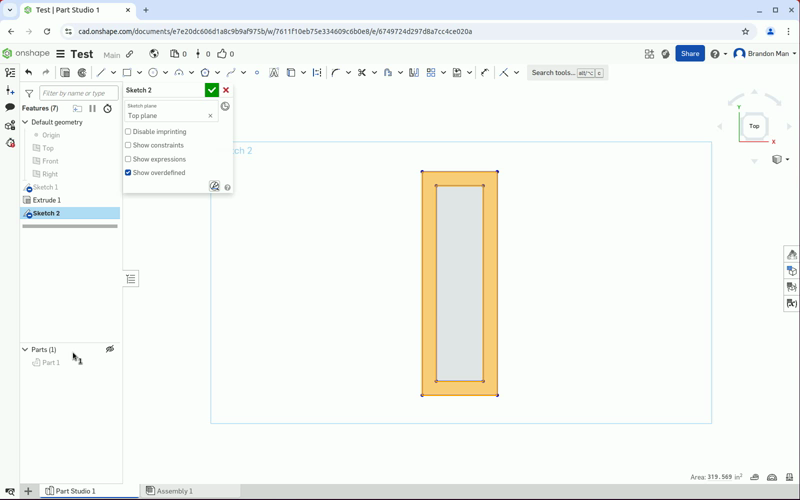
key(shift+e)
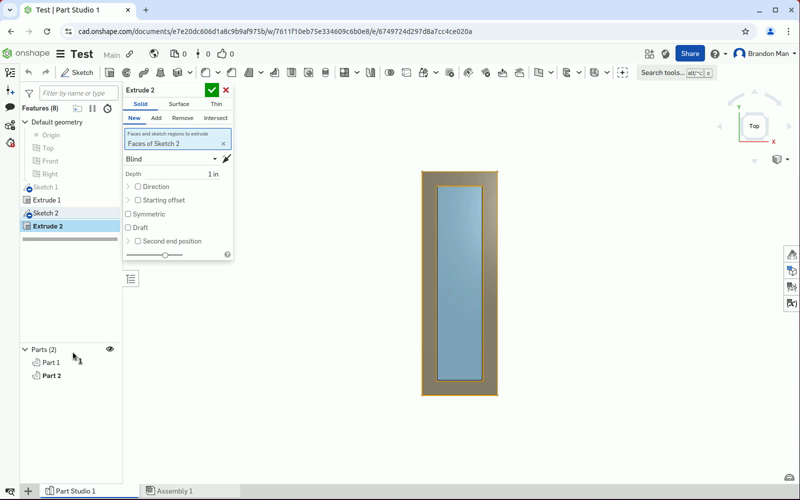
mouse_move(143, 106)
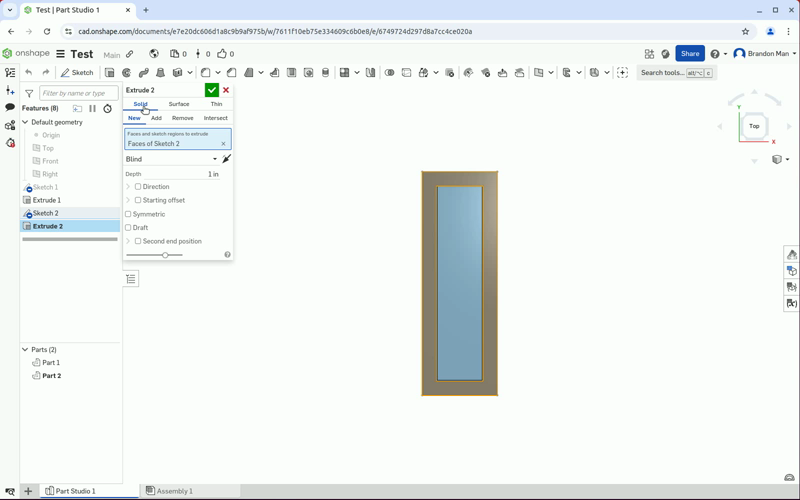
click(143, 106)
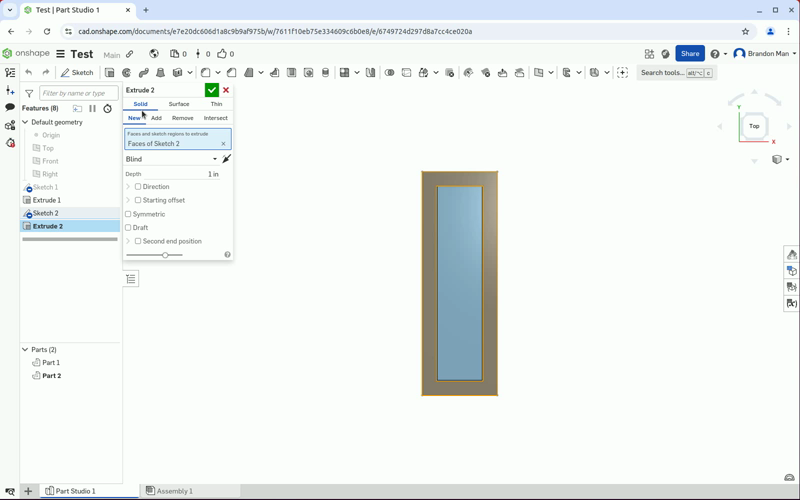
mouse_move(137, 120)
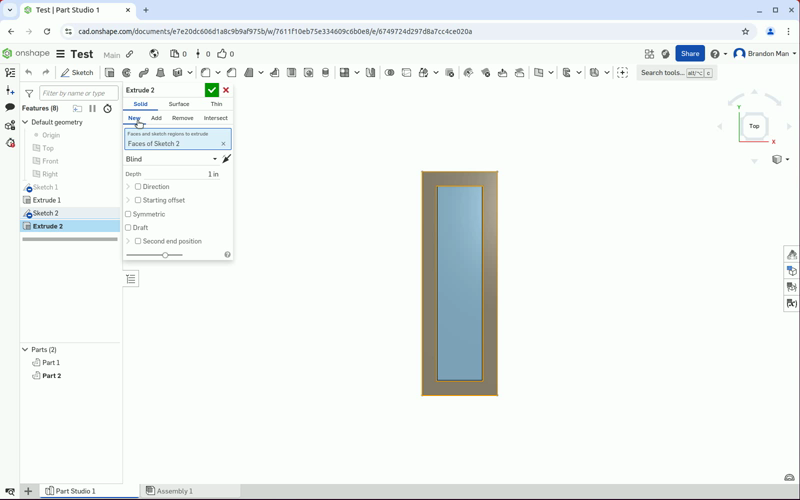
click(137, 120)
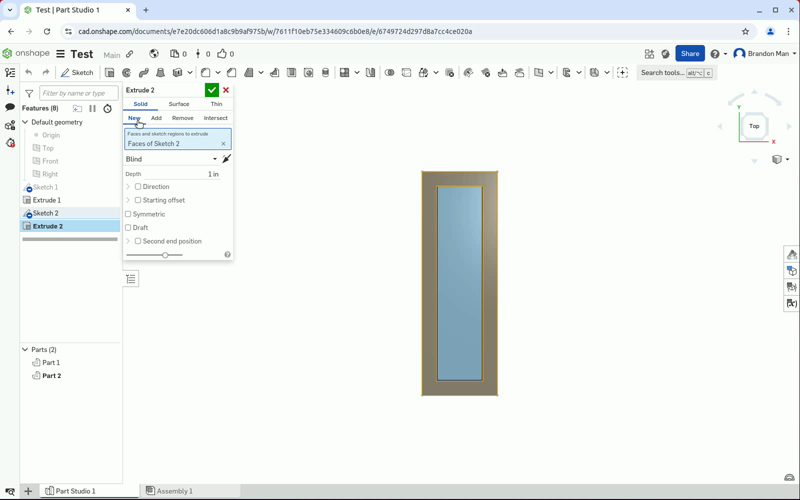
key(tab, 4)
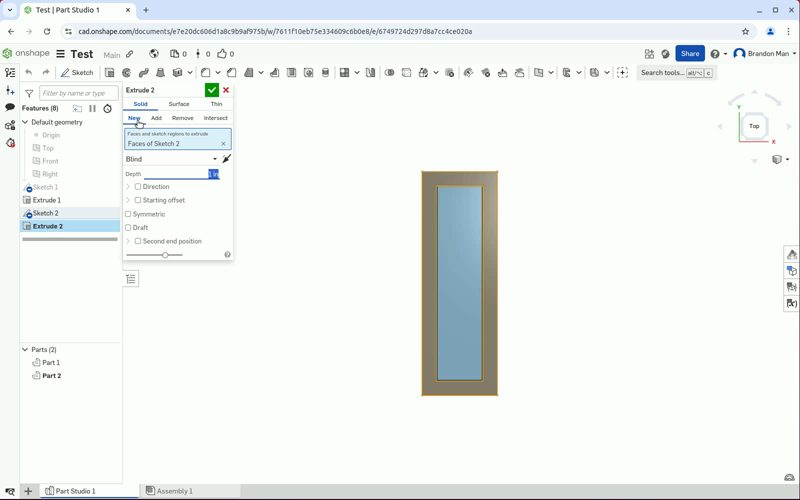
text(0.481)
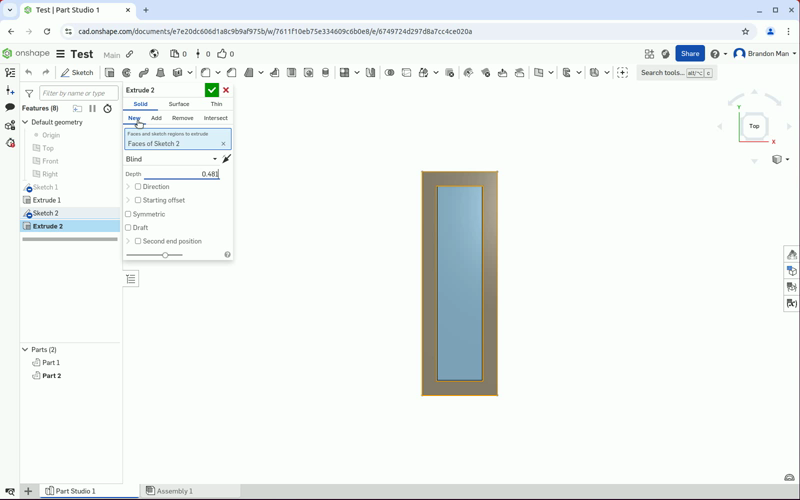
key(enter)
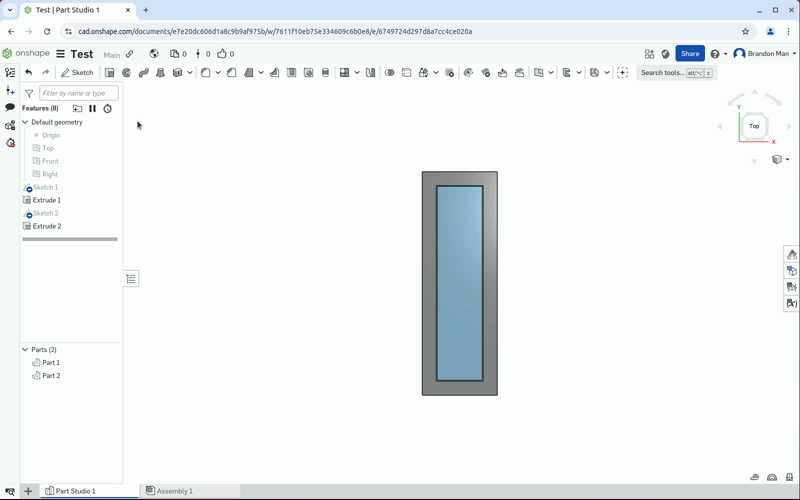
key(shift+h)
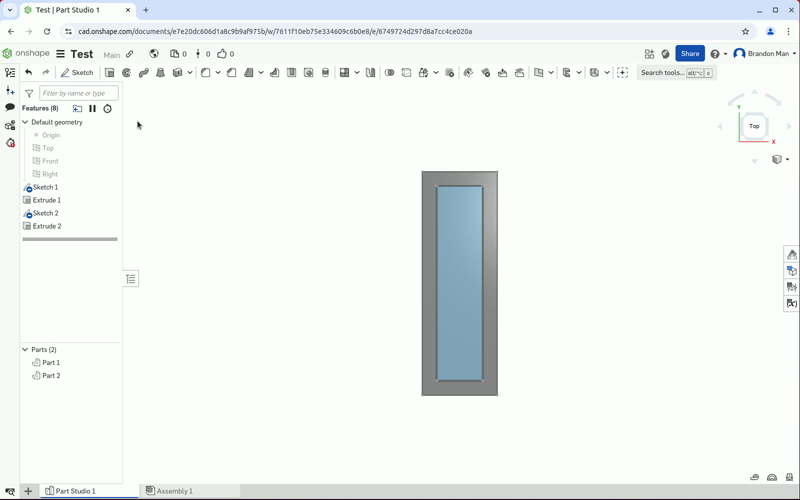
key(shift+h)
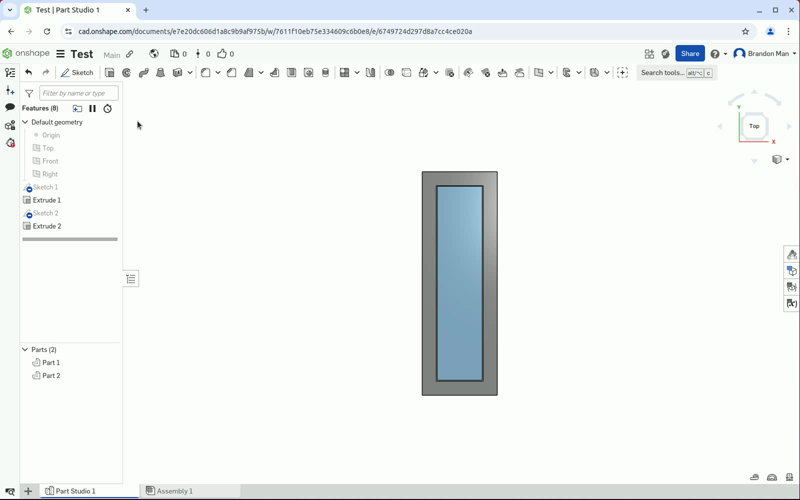
mouse_move(73, 189)
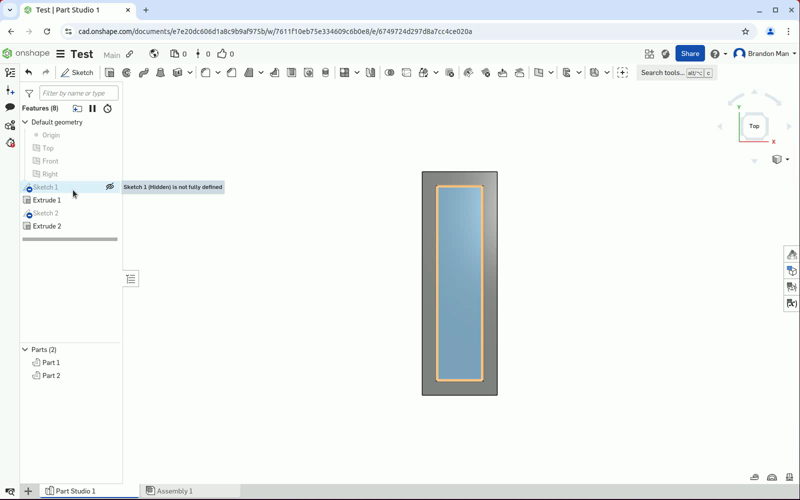
click(73, 189)
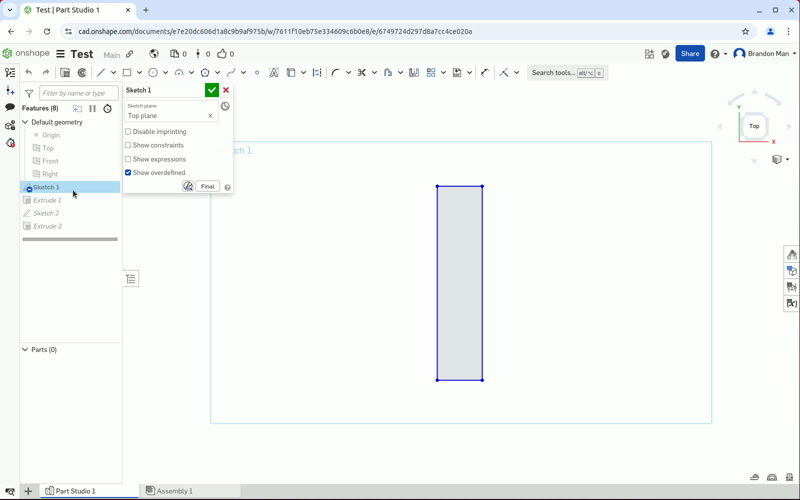
mouse_move(229, 92)
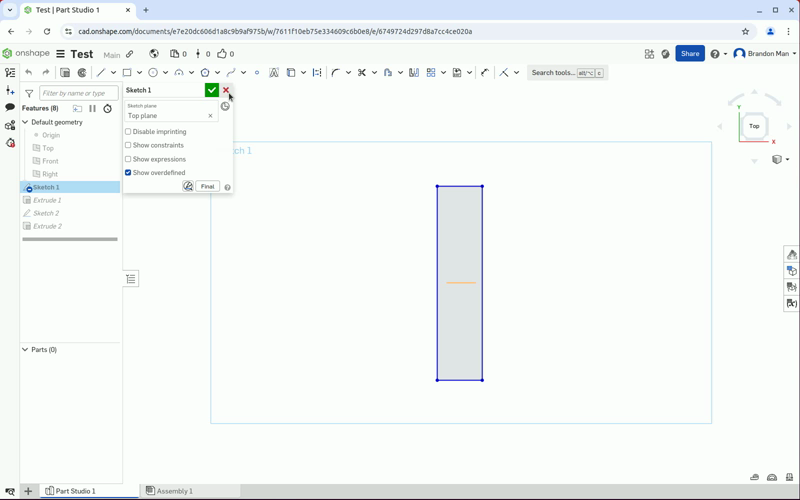
click(229, 92)
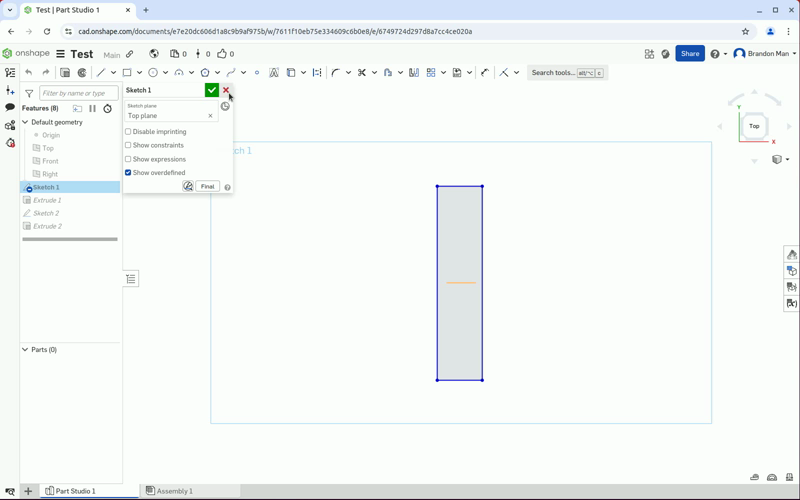
key(shift+s)
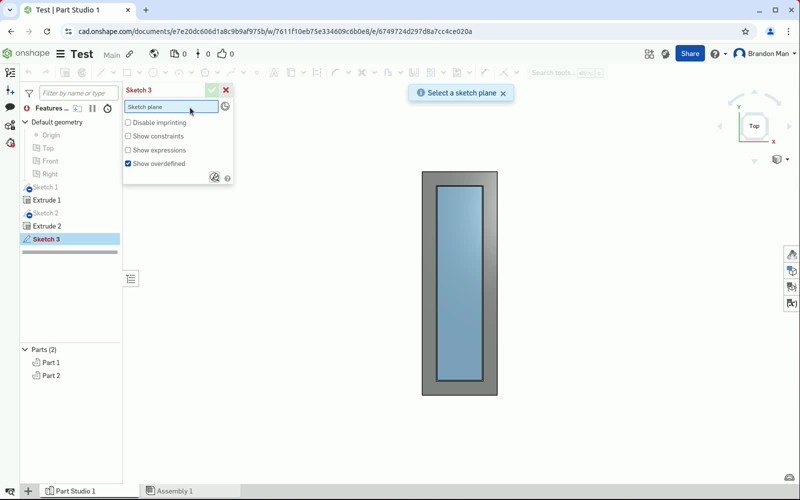
mouse_move(73, 150)
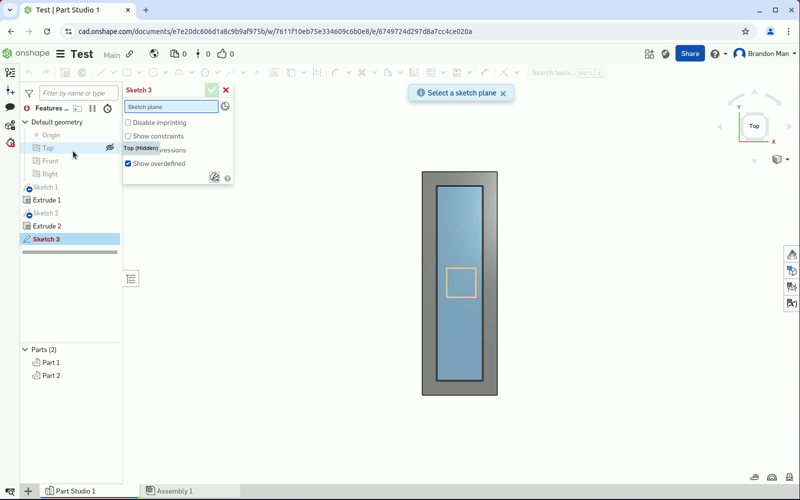
click(73, 150)
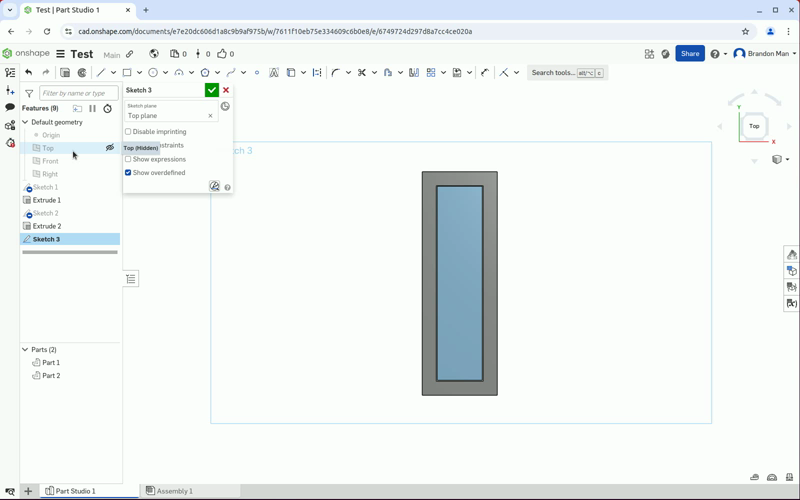
mouse_move(73, 352)
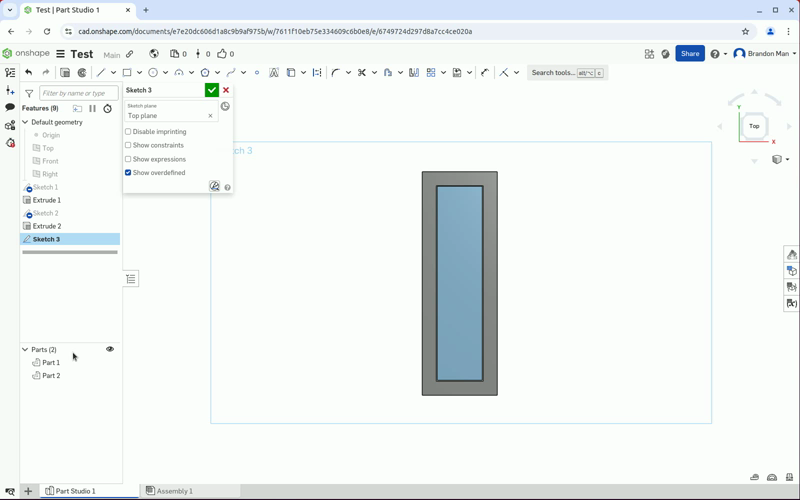
key(y)
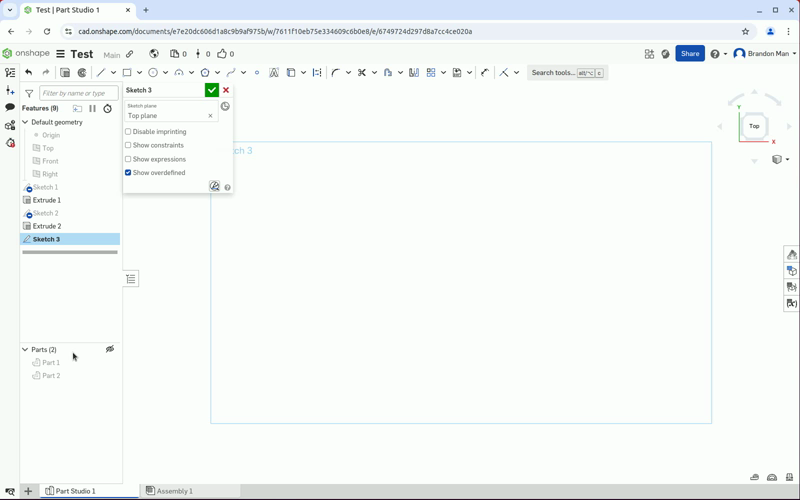
key(l)
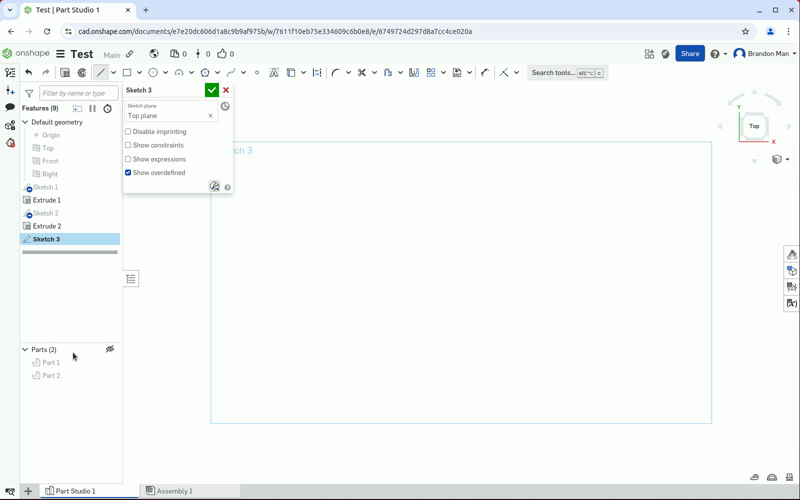
key_down(shift)
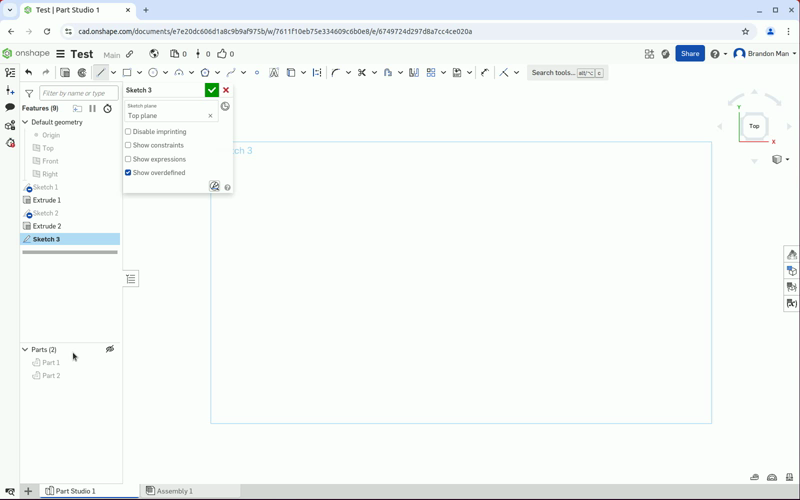
mouse_move(437, 380)
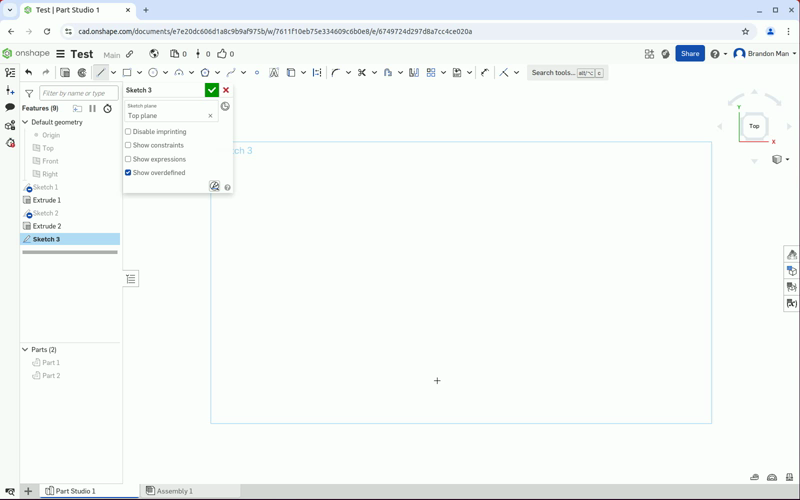
click(437, 380)
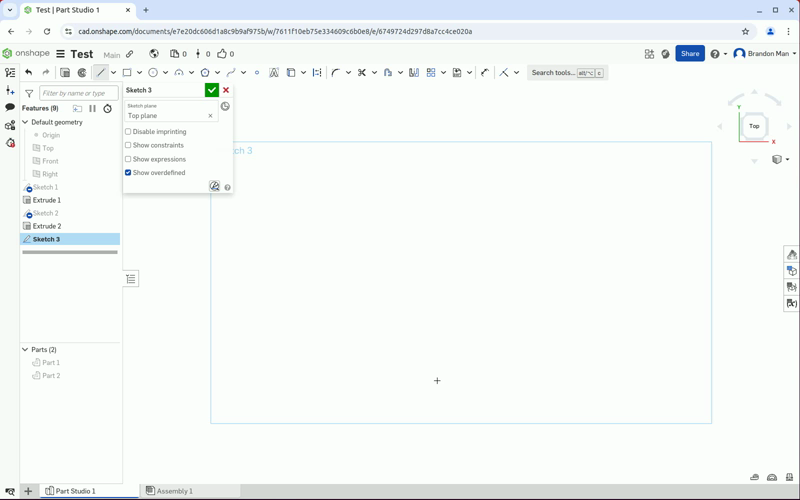
key_up(shift)
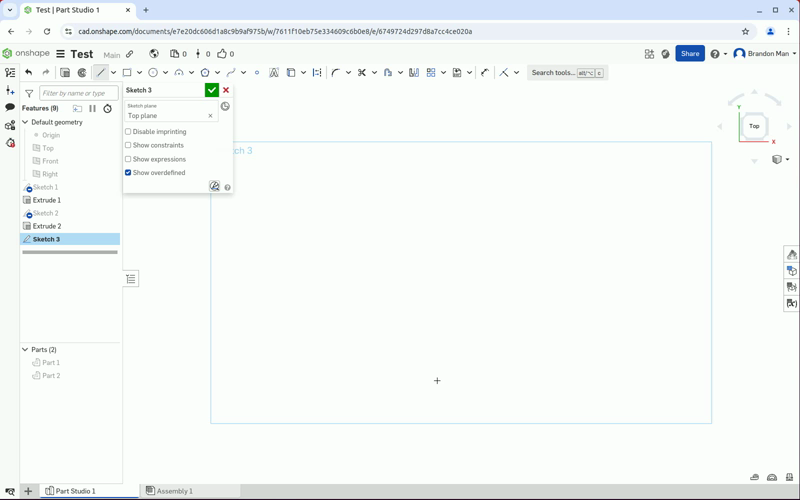
key_down(shift)
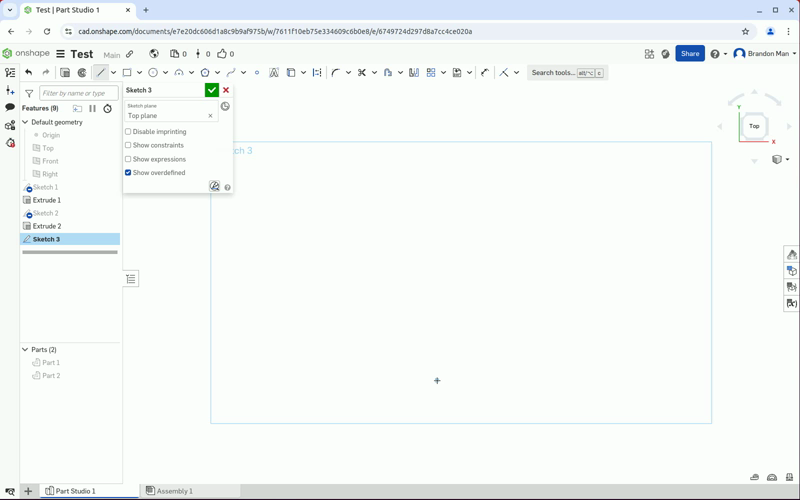
mouse_move(467, 380)
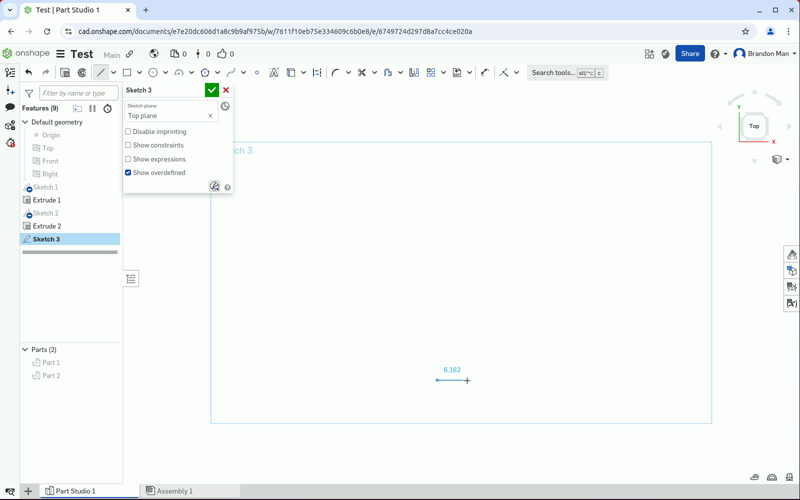
mouse_move(482, 380)
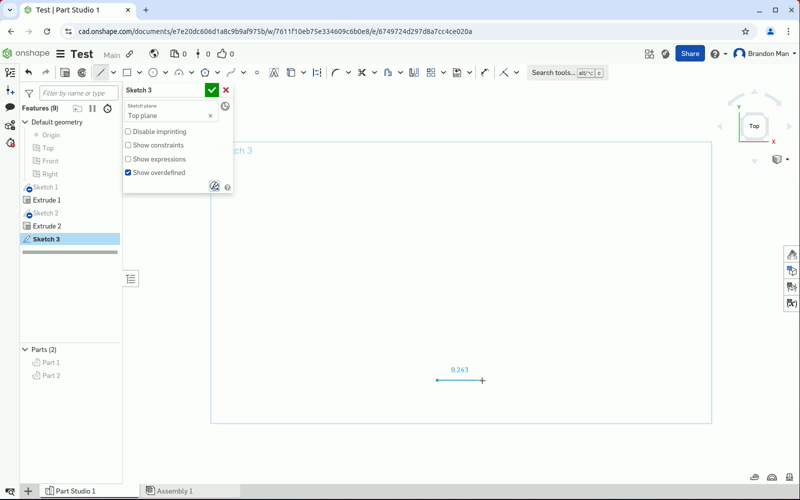
click(482, 380)
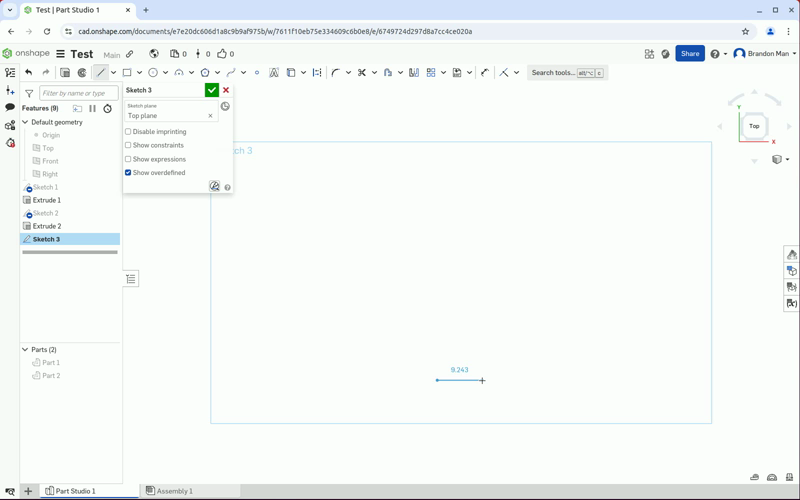
key_up(shift)
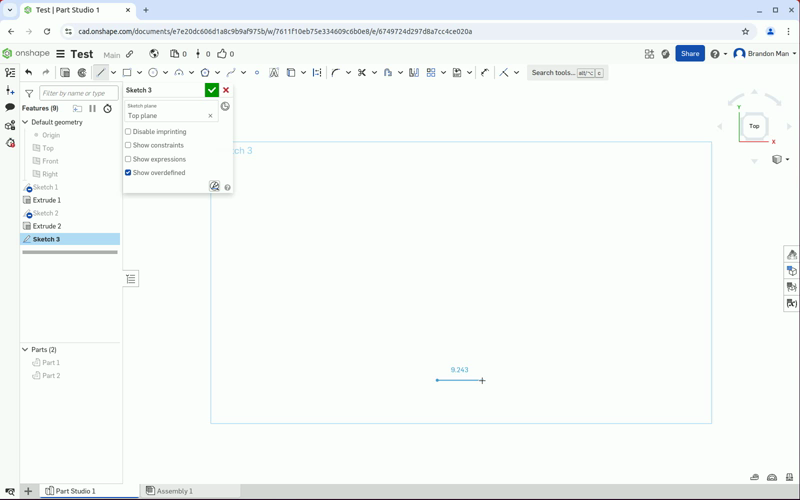
key_down(shift)
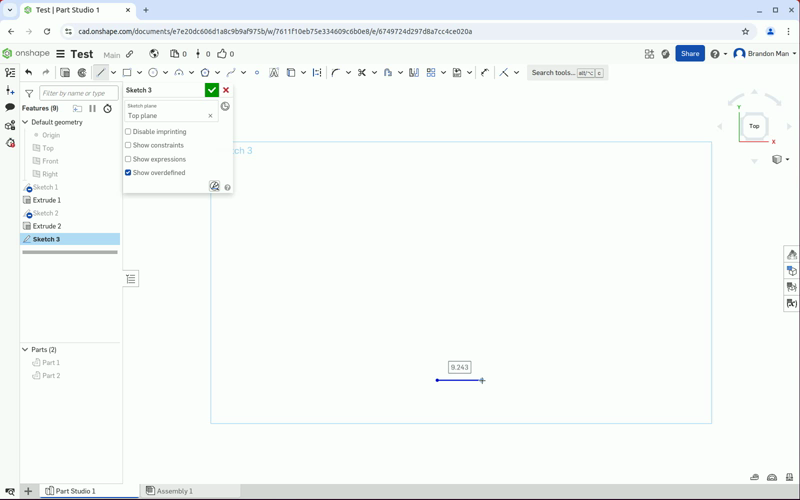
mouse_move(482, 186)
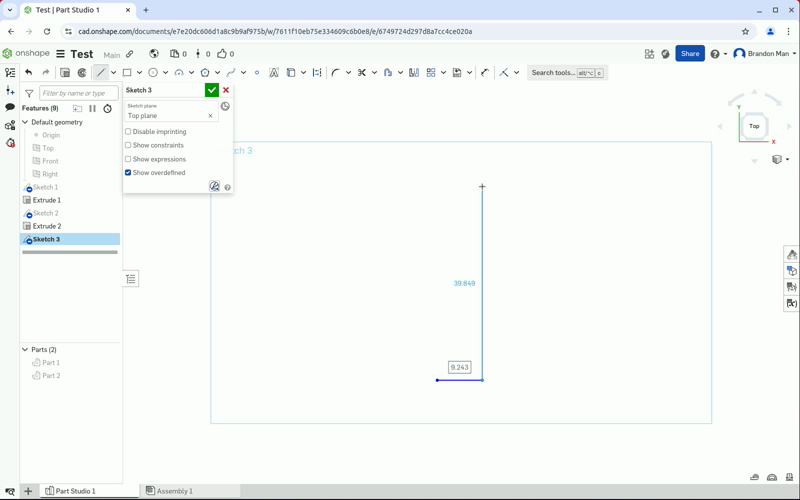
click(482, 186)
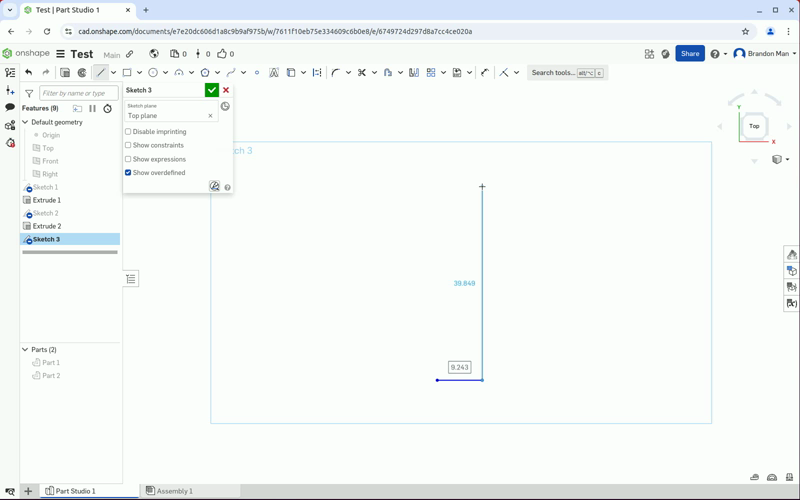
key_up(shift)
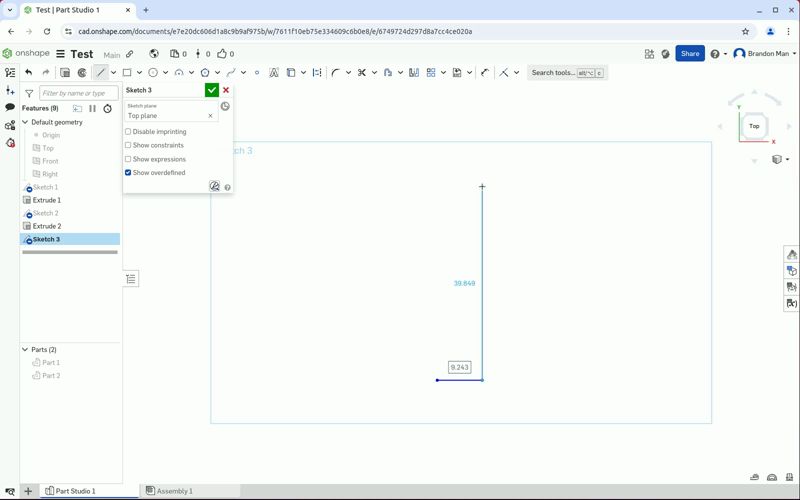
key_down(shift)
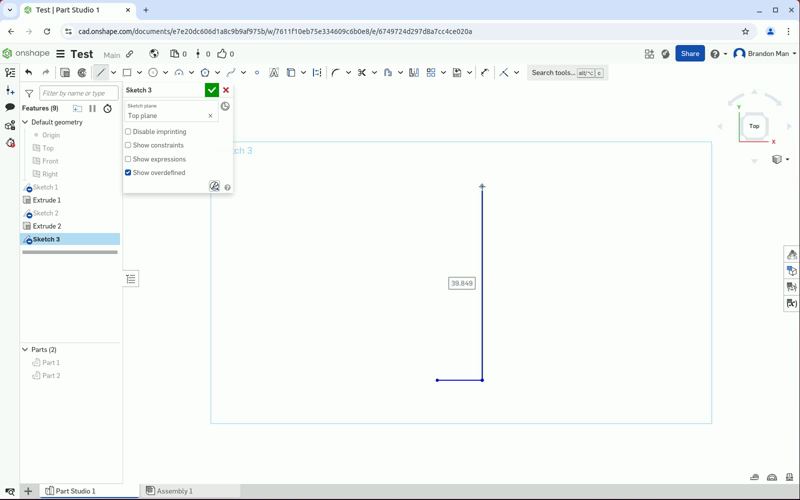
mouse_move(512, 186)
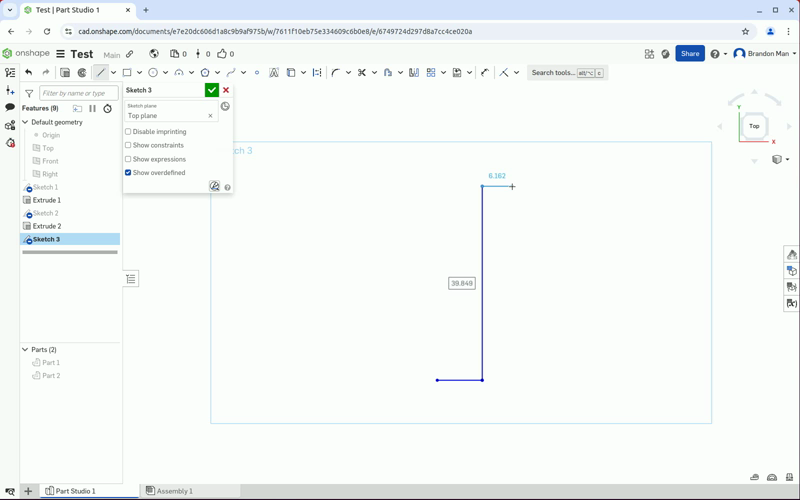
mouse_move(437, 186)
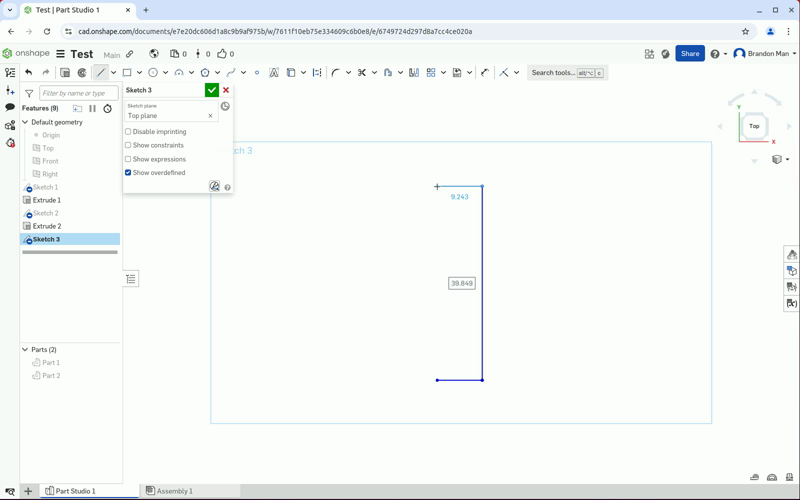
click(437, 186)
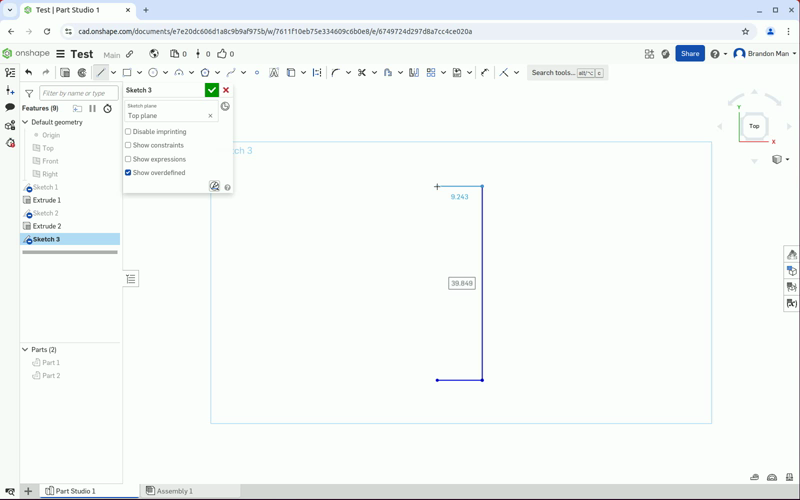
key_up(shift)
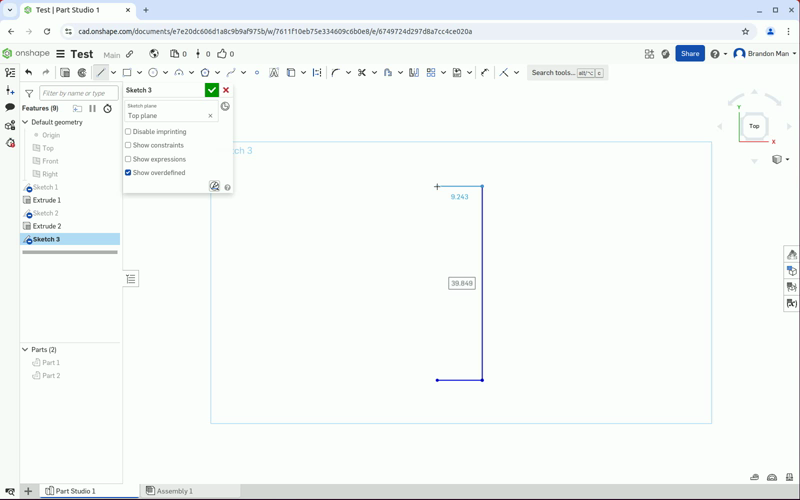
key_down(shift)
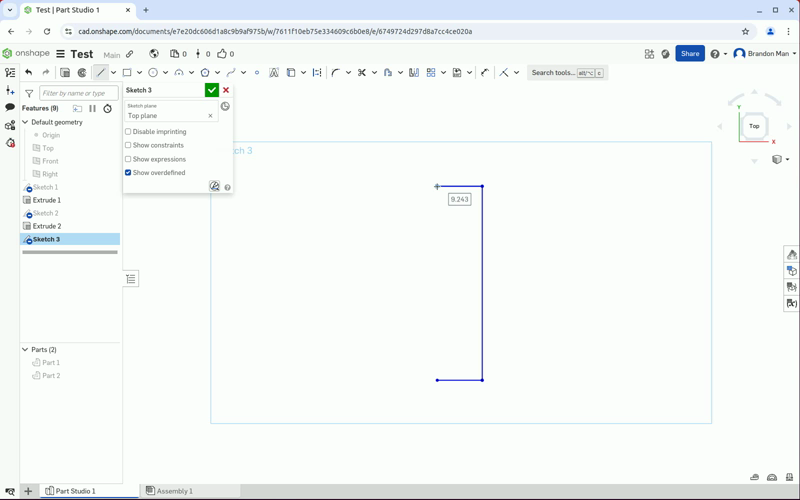
mouse_move(437, 380)
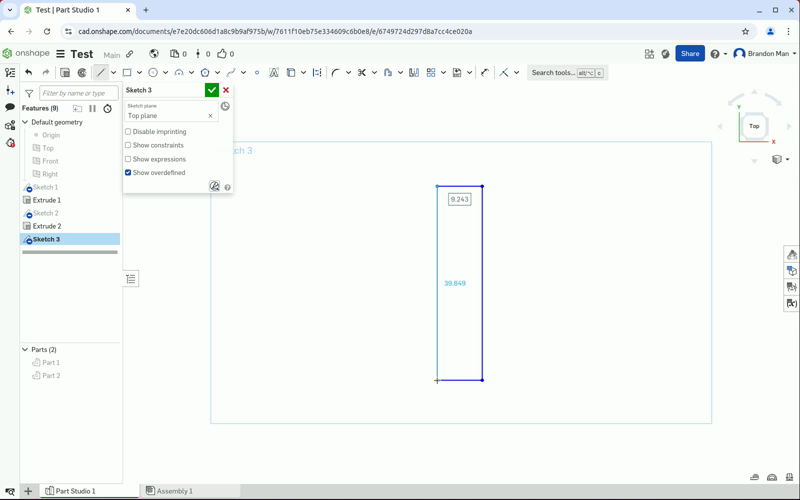
key_up(shift)
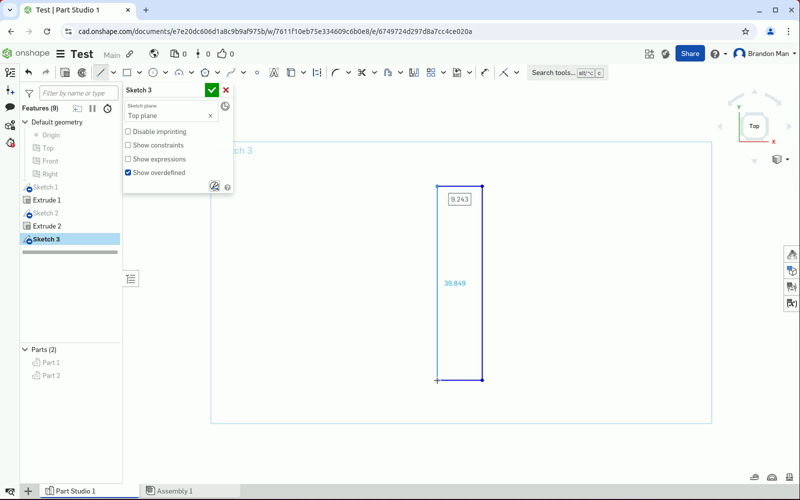
click(437, 380)
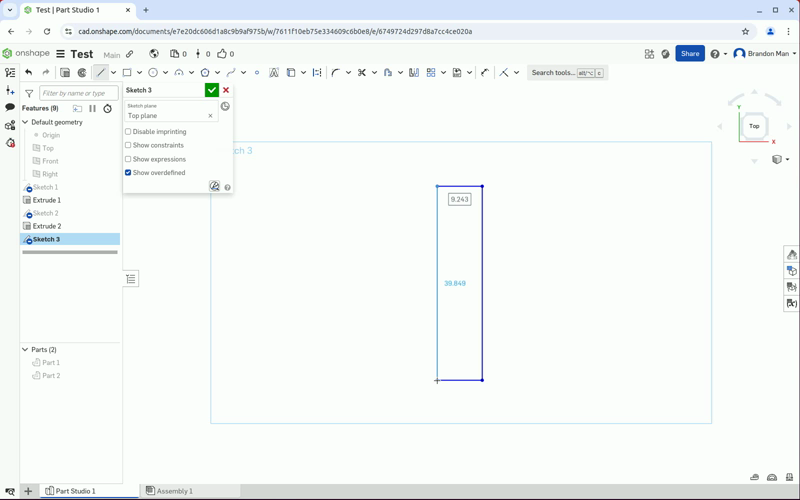
key(esc)
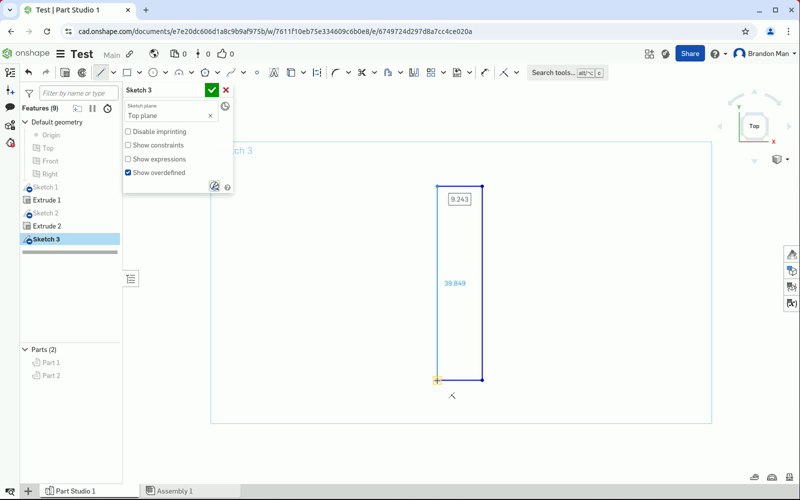
mouse_move(470, 358)
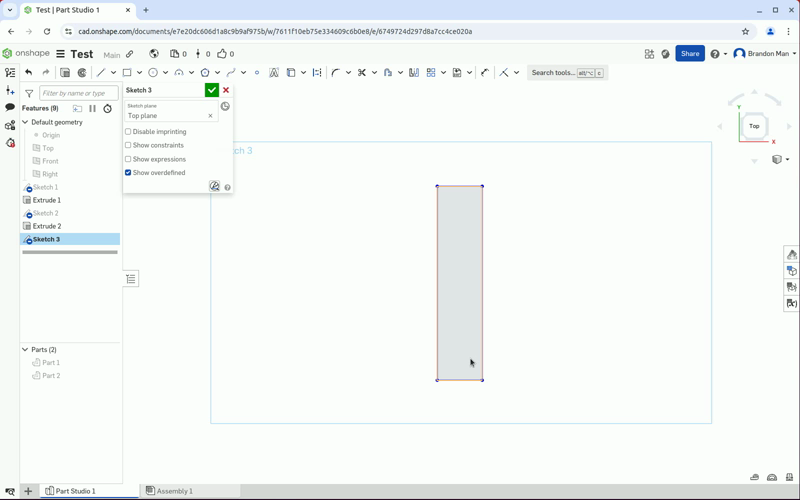
click(470, 358)
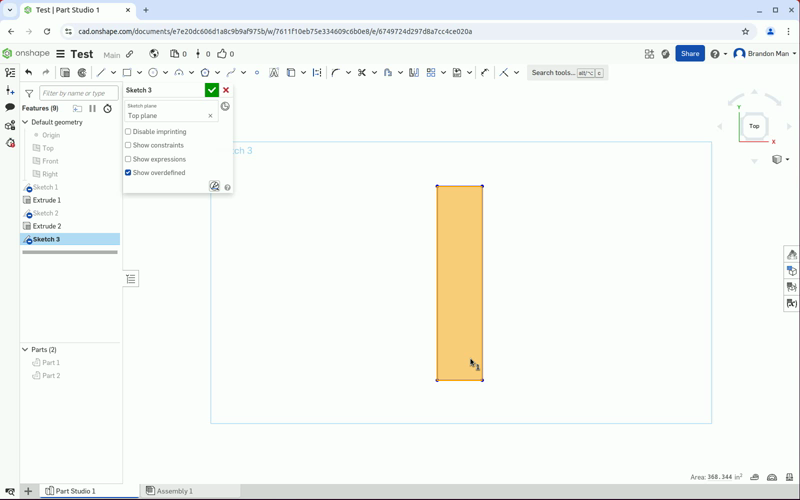
mouse_move(73, 352)
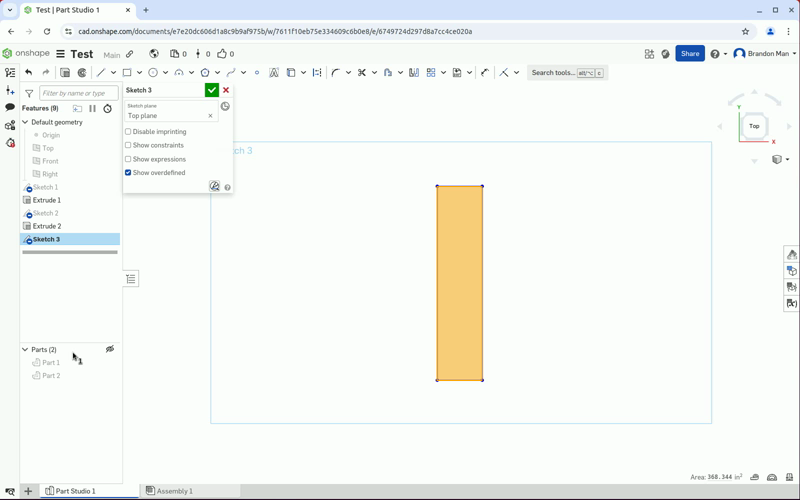
key(shift+y)
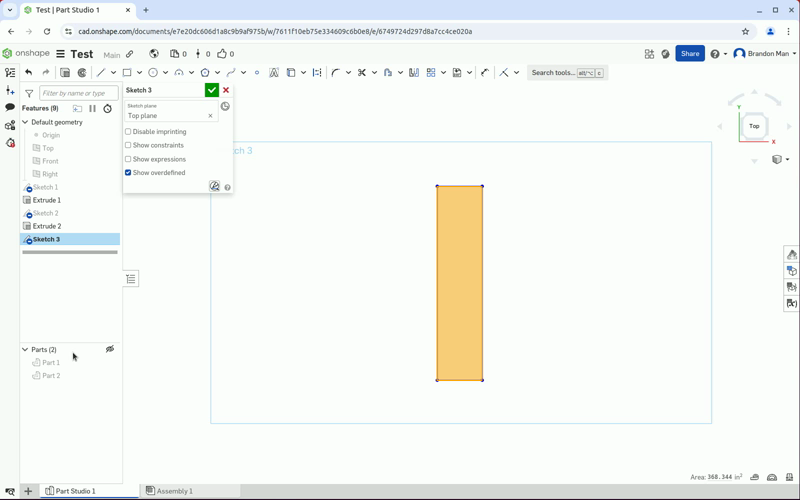
key(shift+e)
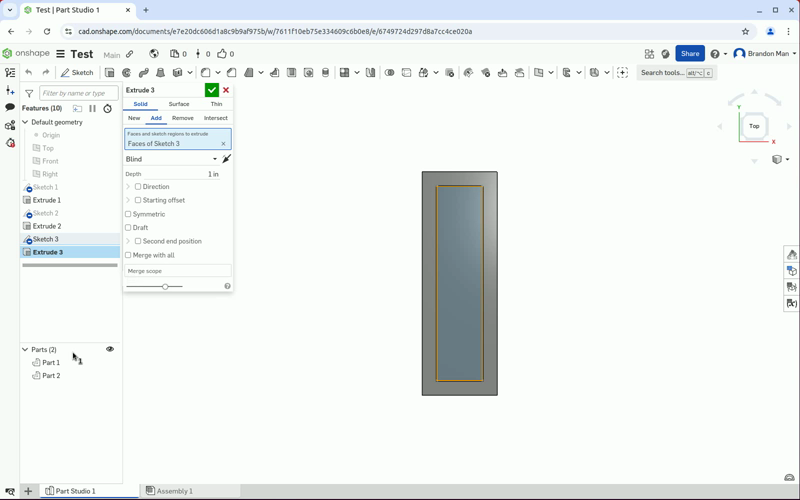
mouse_move(143, 106)
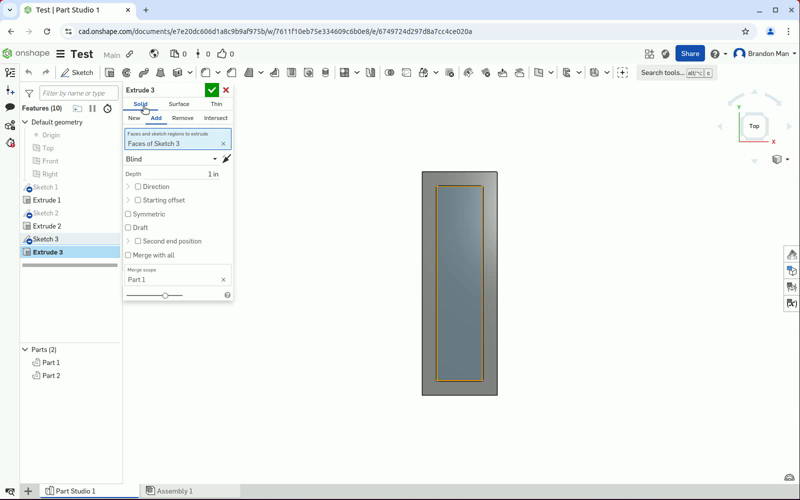
click(143, 106)
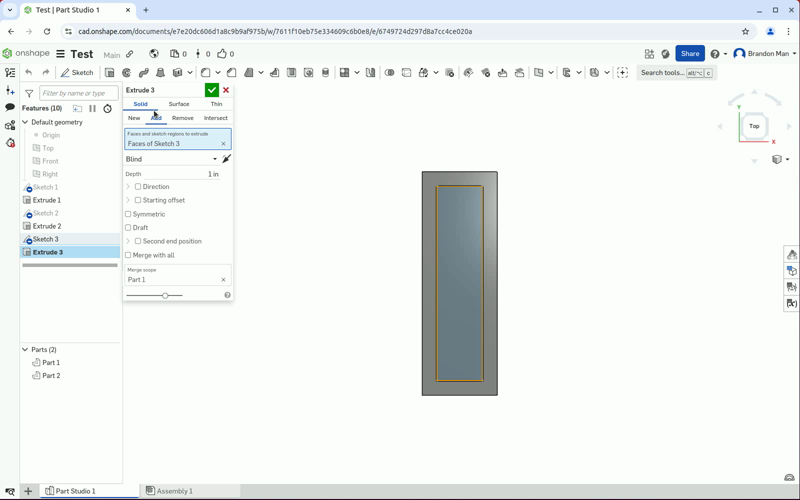
mouse_move(186, 120)
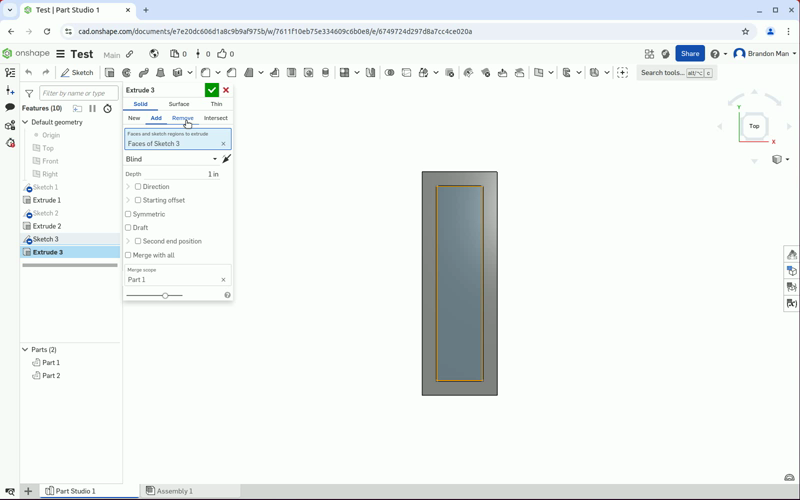
click(186, 120)
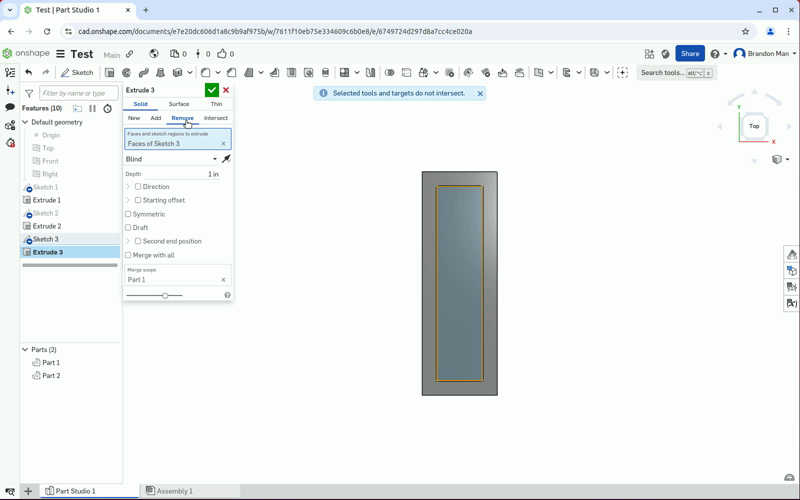
key(tab, 4)
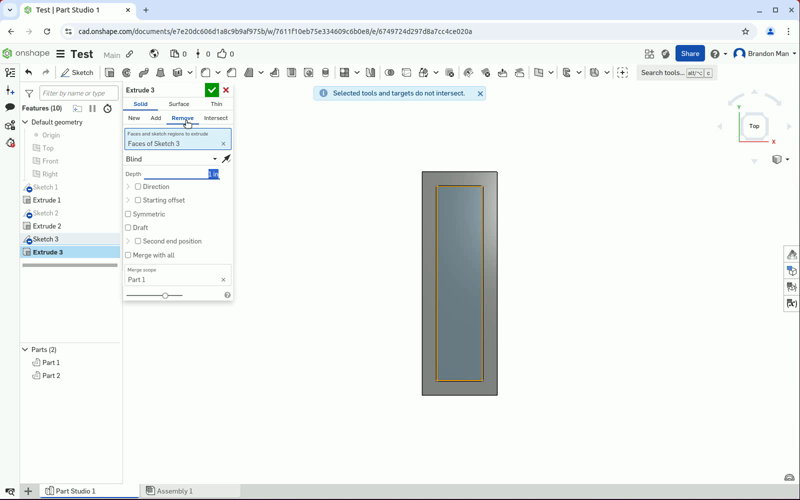
text(-26.237)
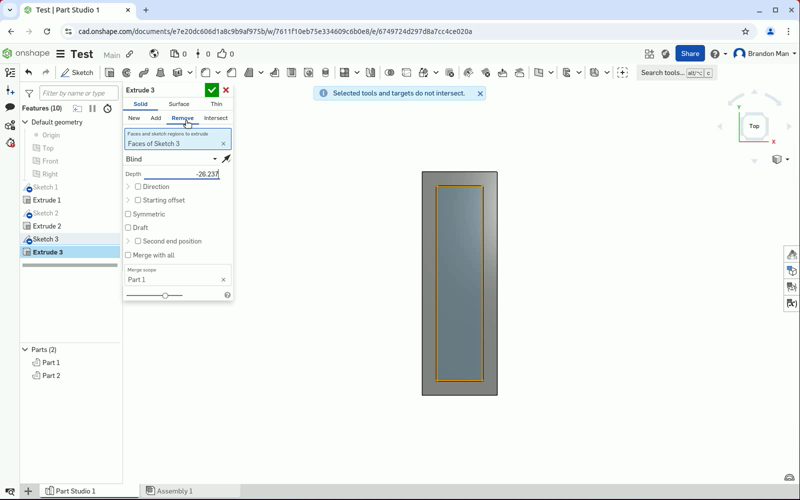
key(tab, 6)
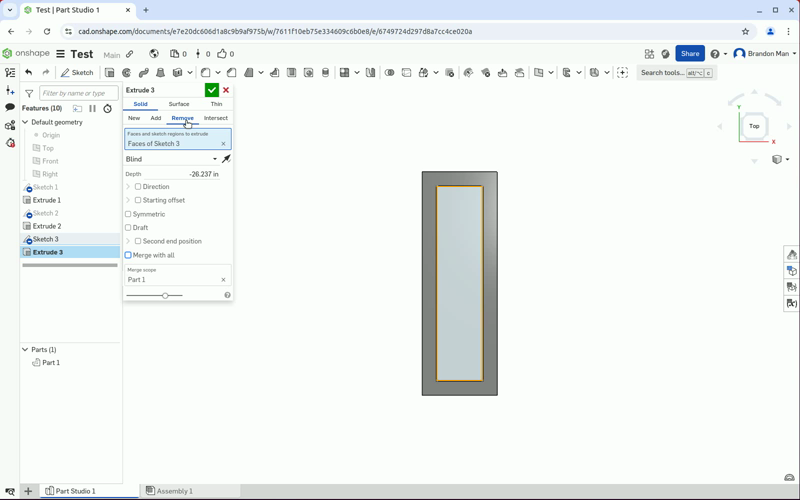
key(space)
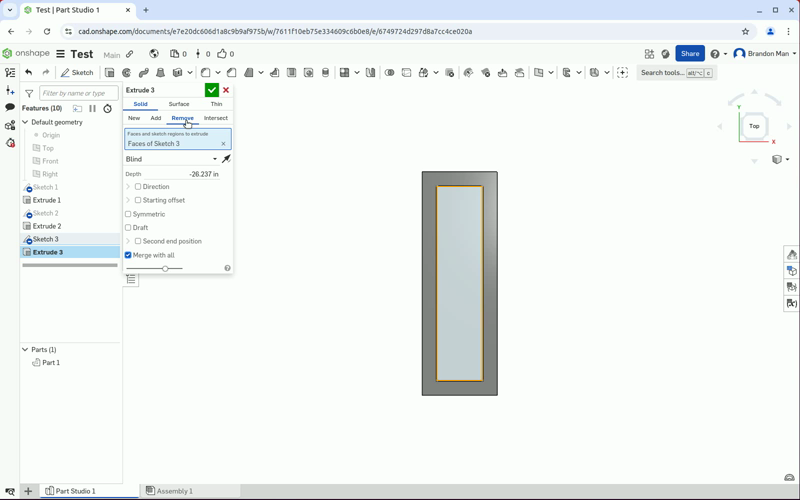
key(enter)
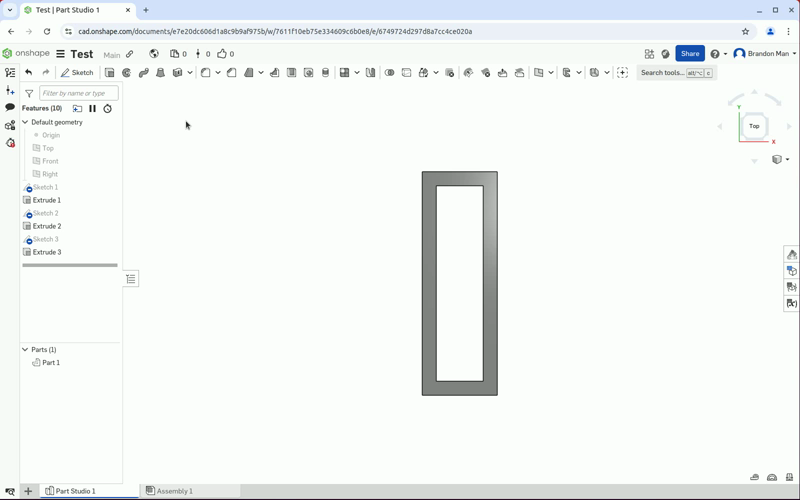
key(shift+h)
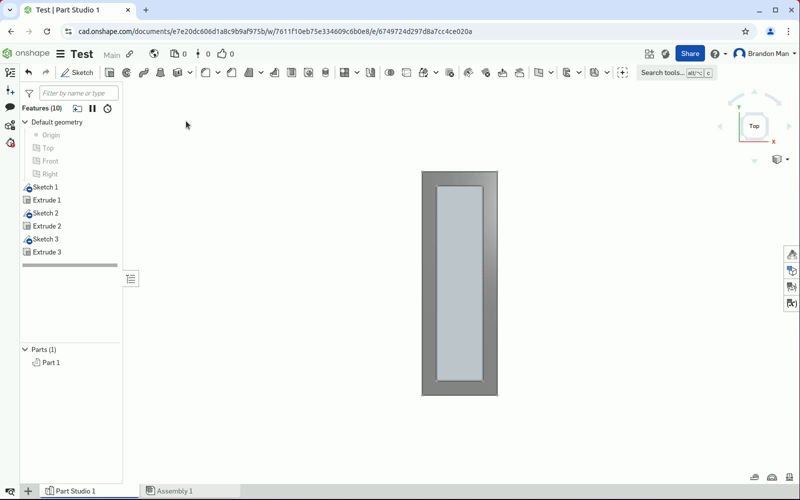
key(shift+h)
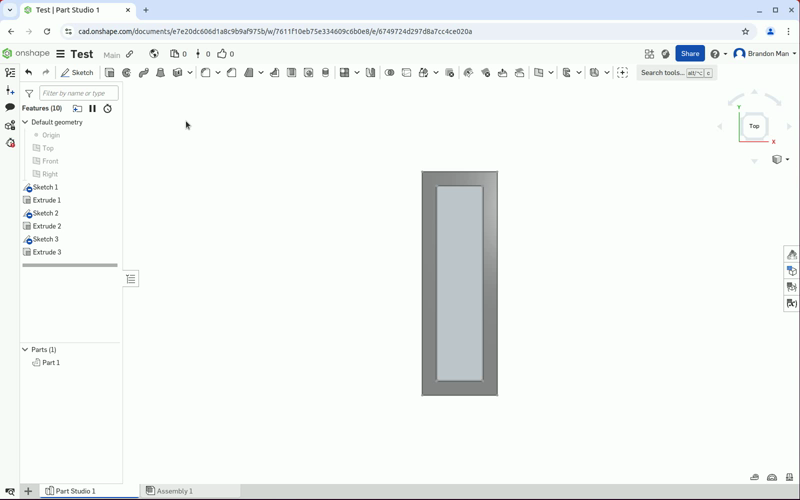
key(shift+7)
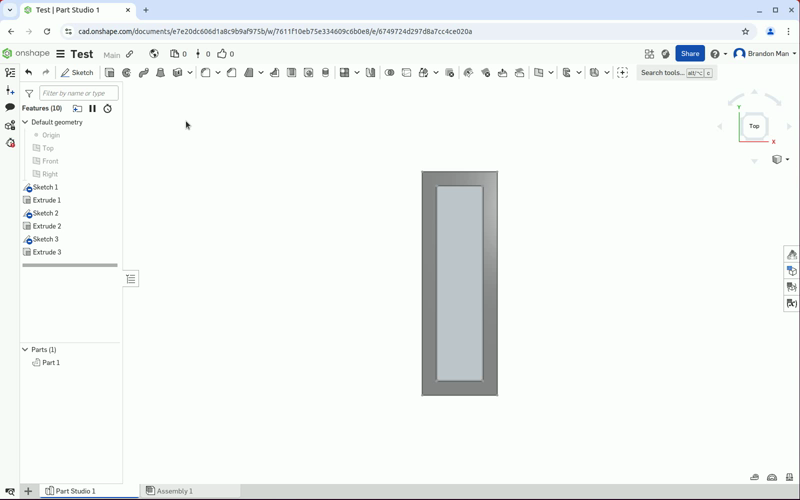
key(up, 3)
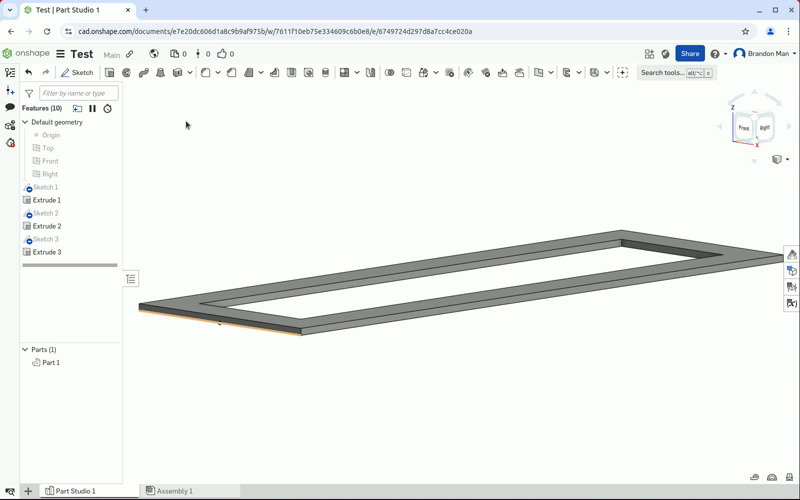
key(left, 3)
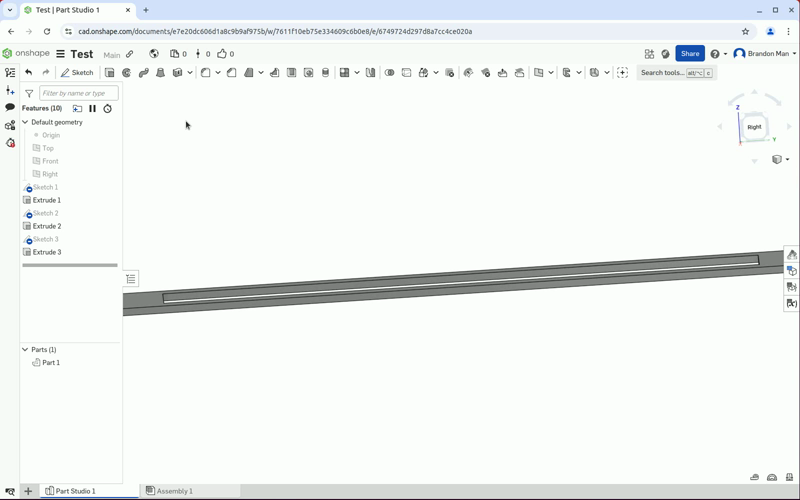
key(right, 3)
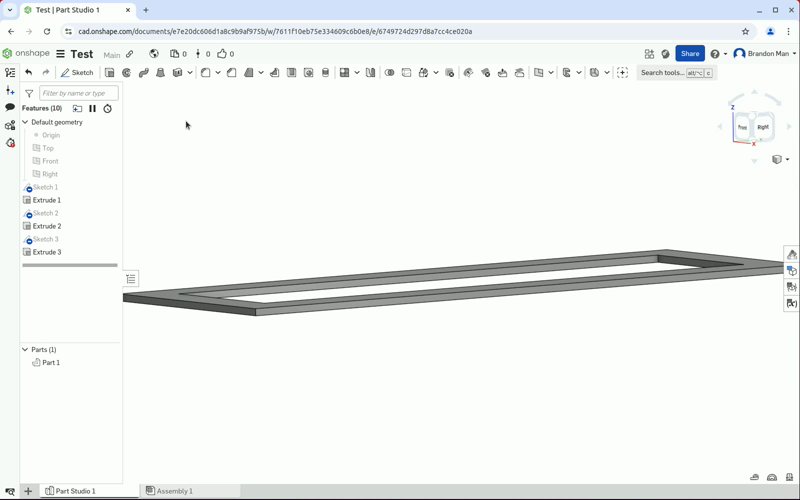
key(down, 3)
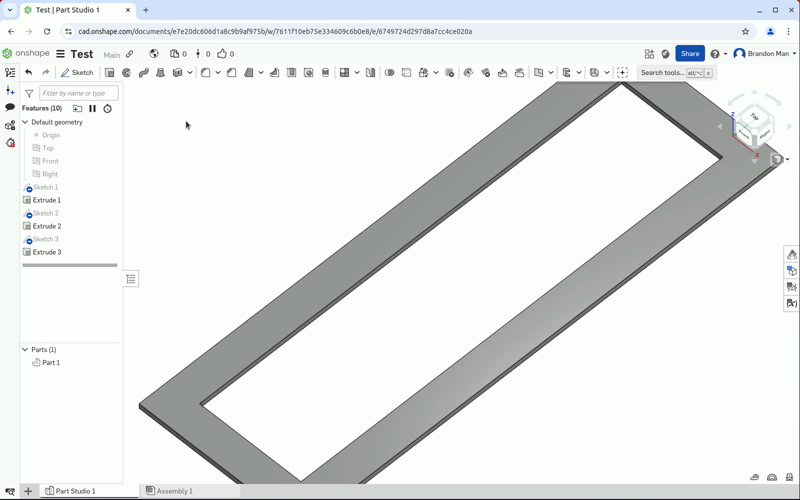
mouse_move(73, 189)
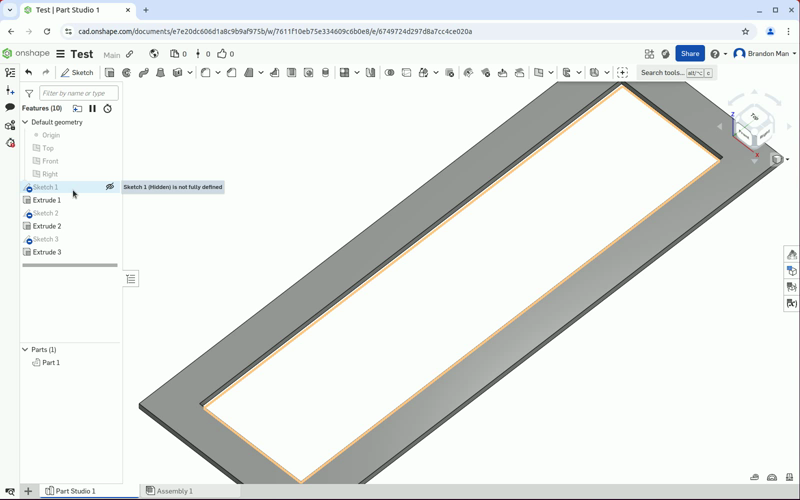
click(73, 189)